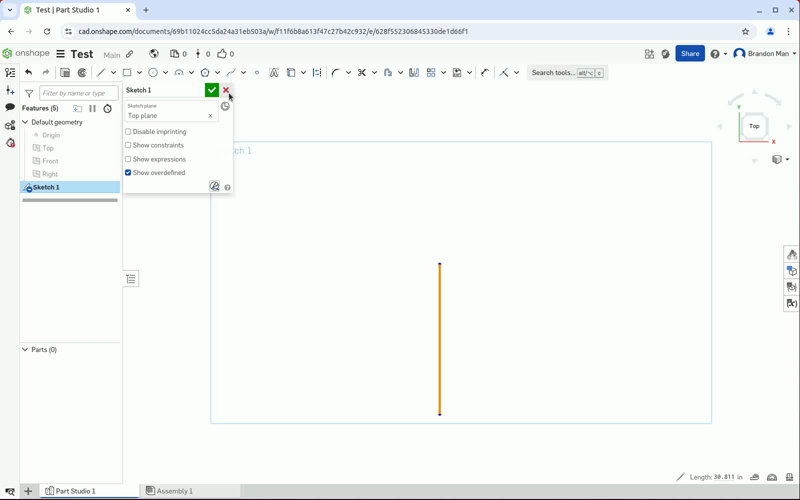
key(shift+h)
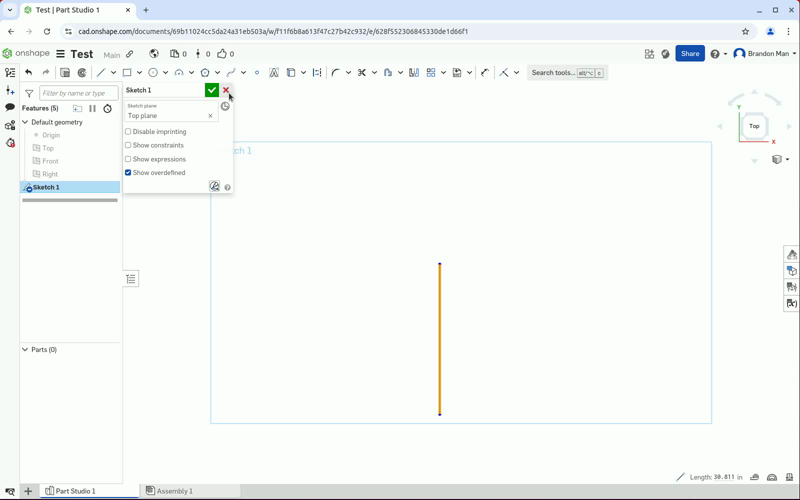
key(shift+s)
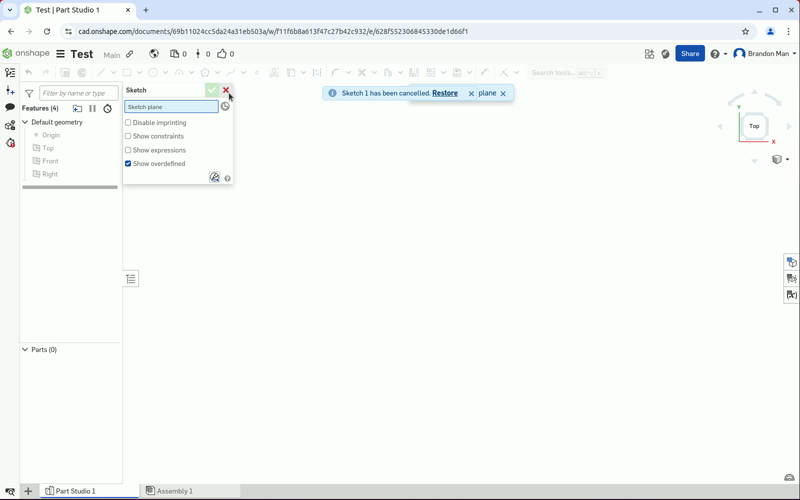
mouse_move(73, 150)
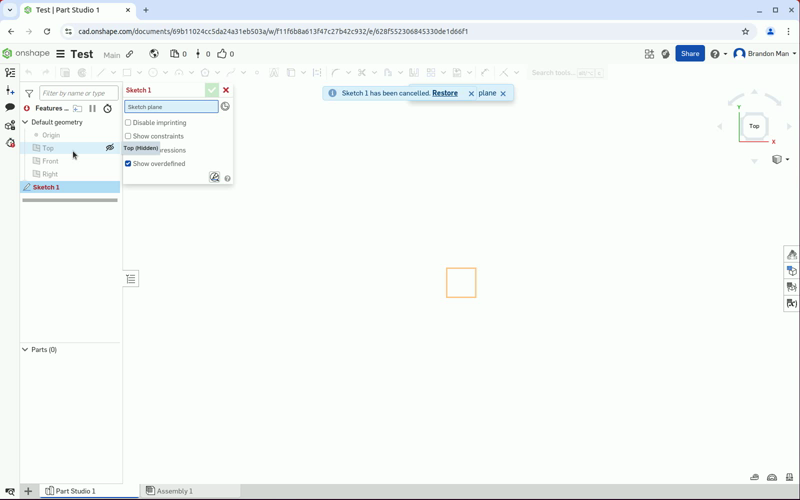
click(73, 150)
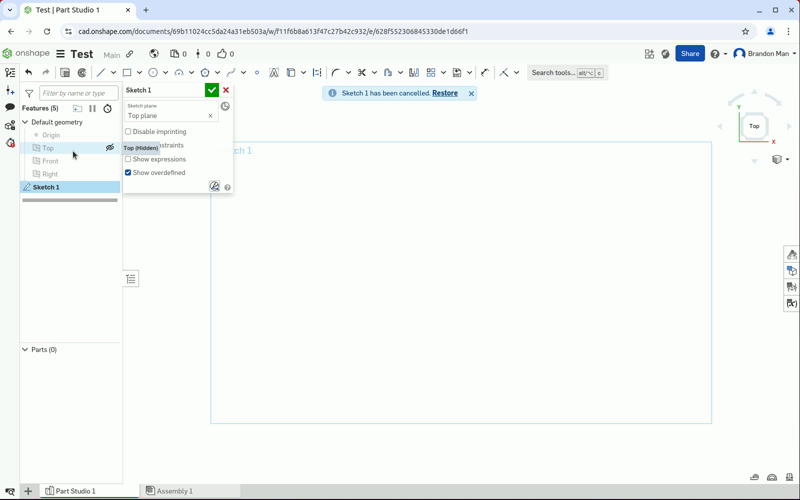
mouse_move(73, 352)
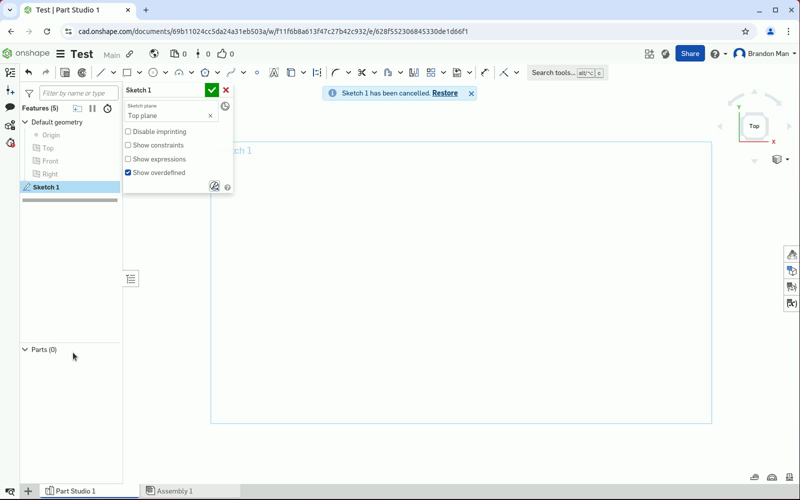
key(y)
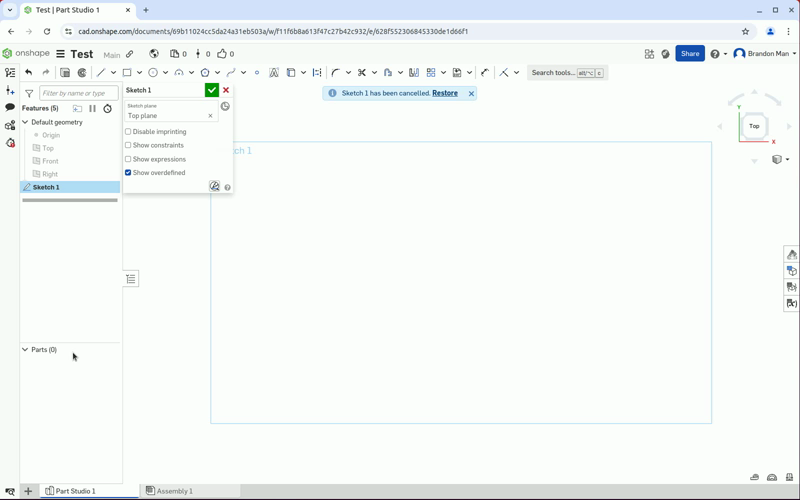
key(l)
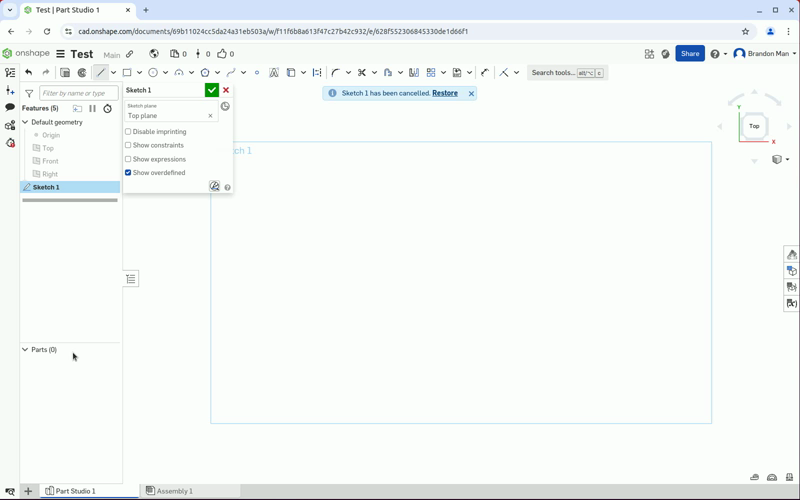
key_down(shift)
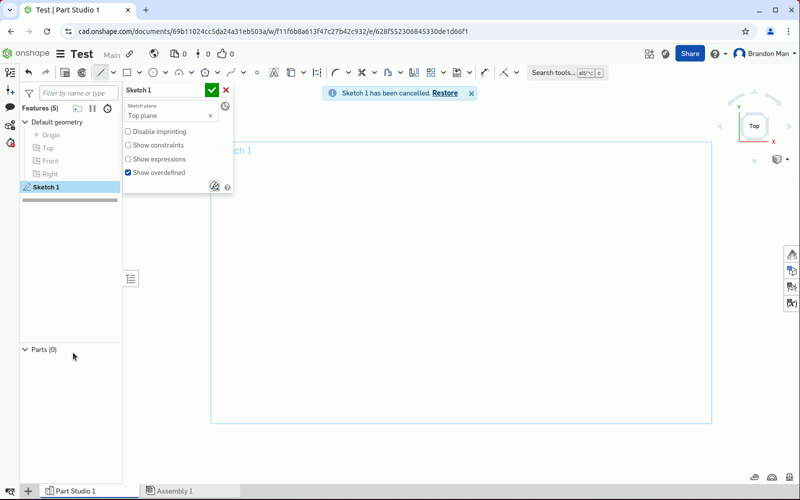
mouse_move(441, 395)
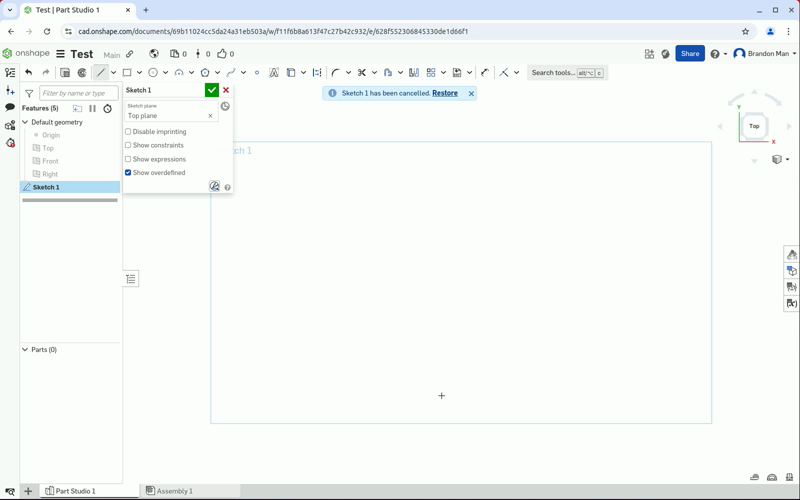
click(441, 395)
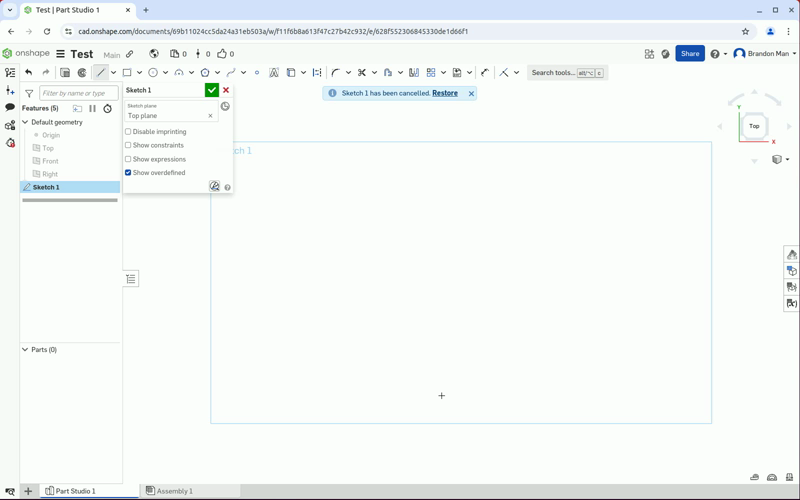
key_up(shift)
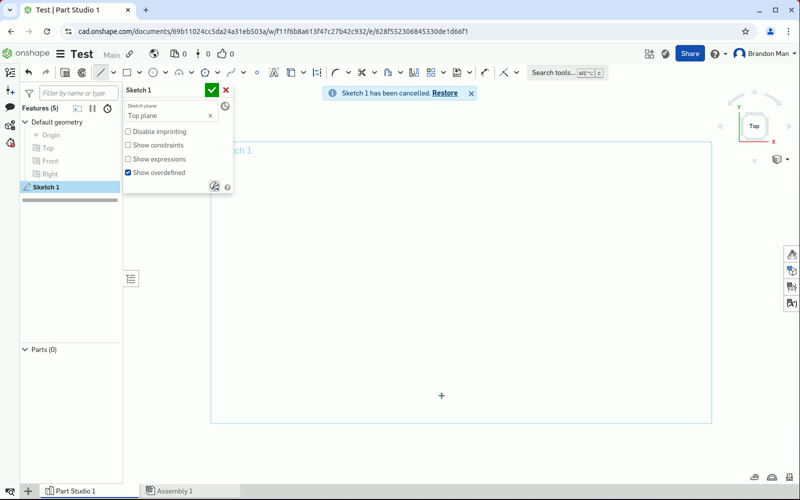
key_down(shift)
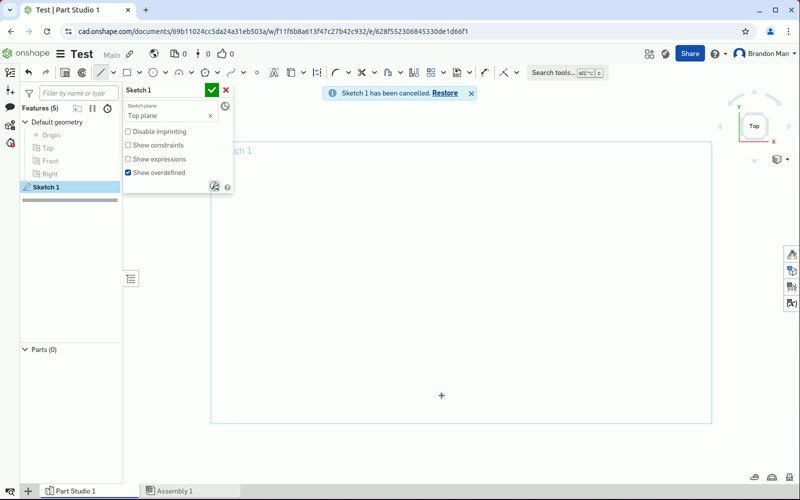
mouse_move(519, 395)
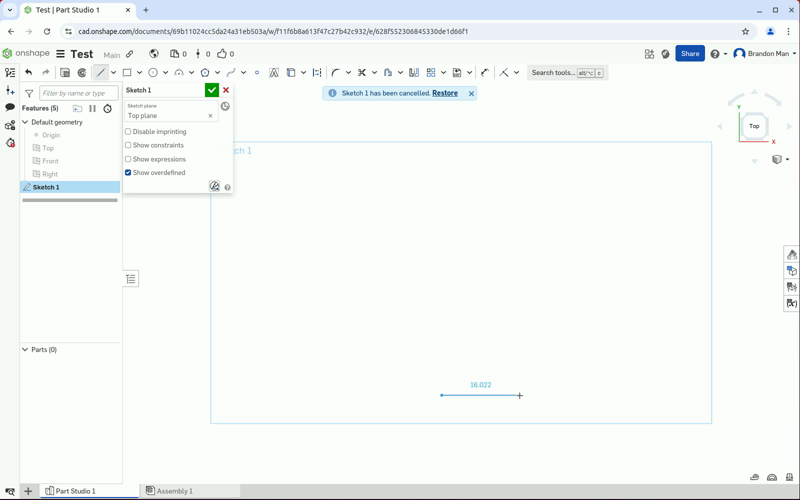
click(519, 395)
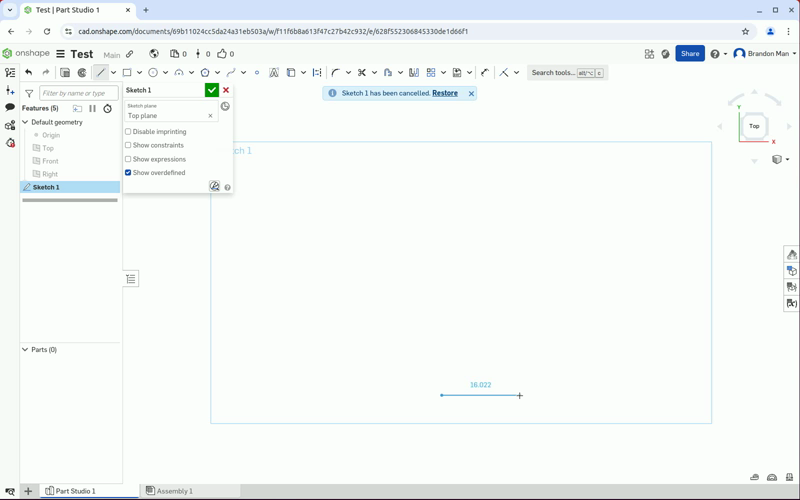
key_up(shift)
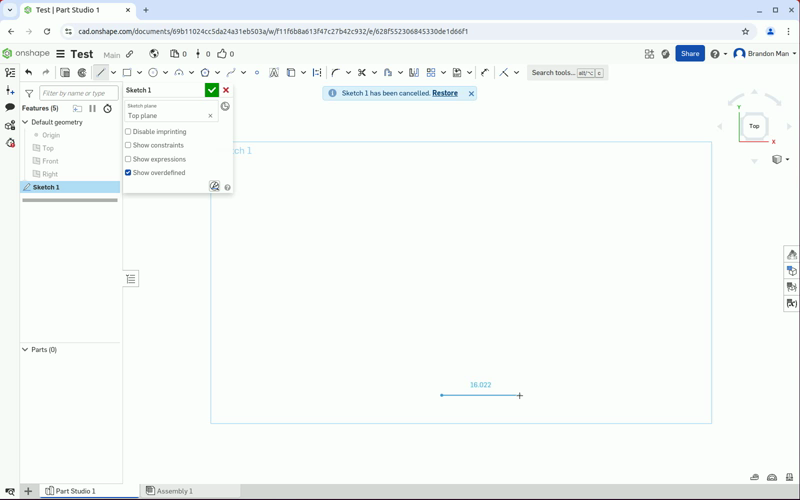
key_down(shift)
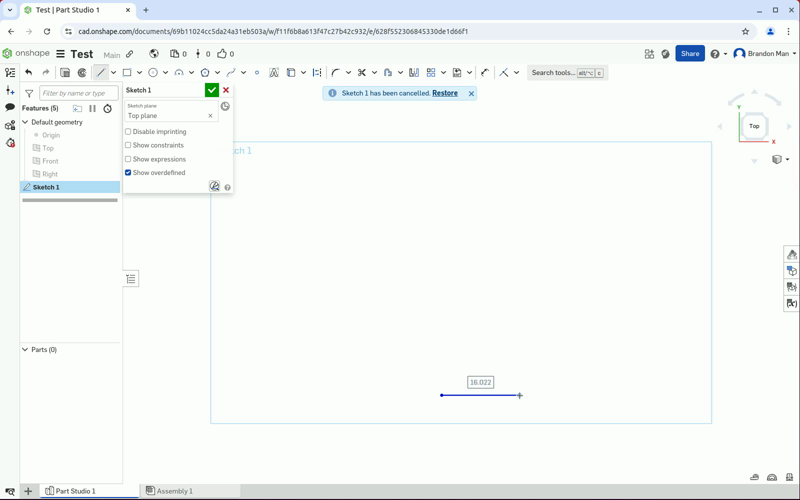
mouse_move(519, 171)
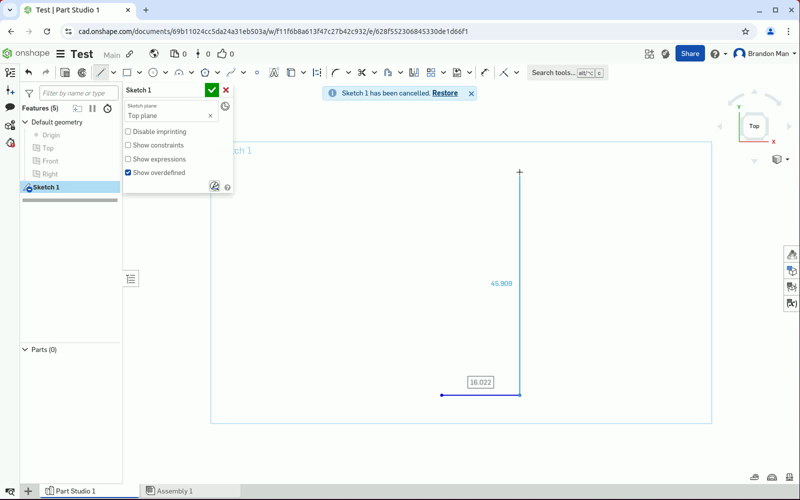
click(519, 171)
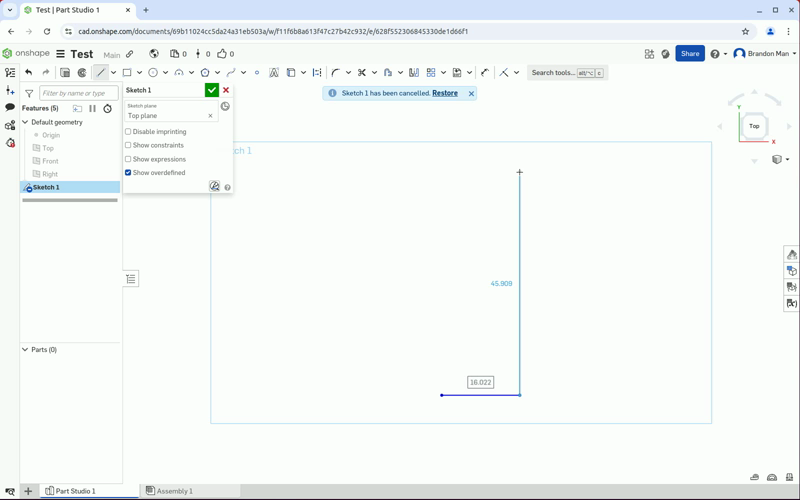
key_up(shift)
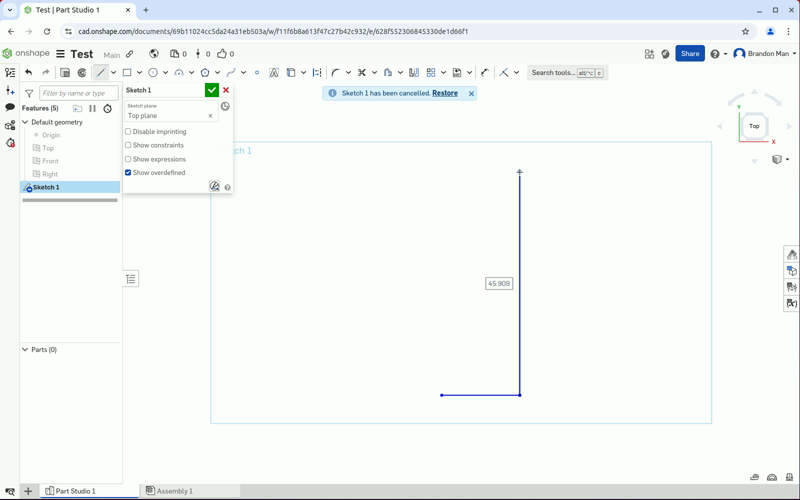
key_down(shift)
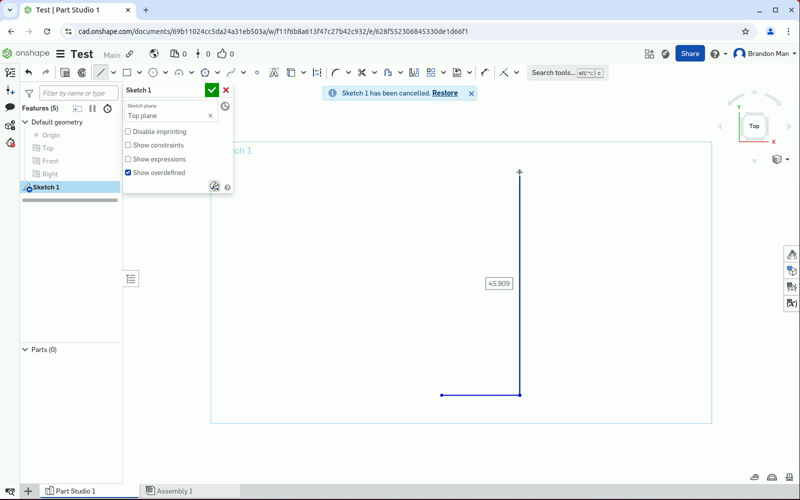
mouse_move(441, 171)
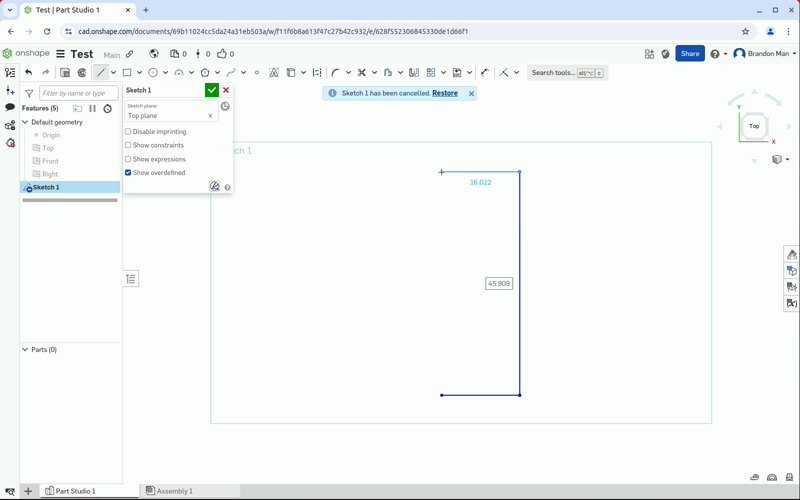
click(441, 171)
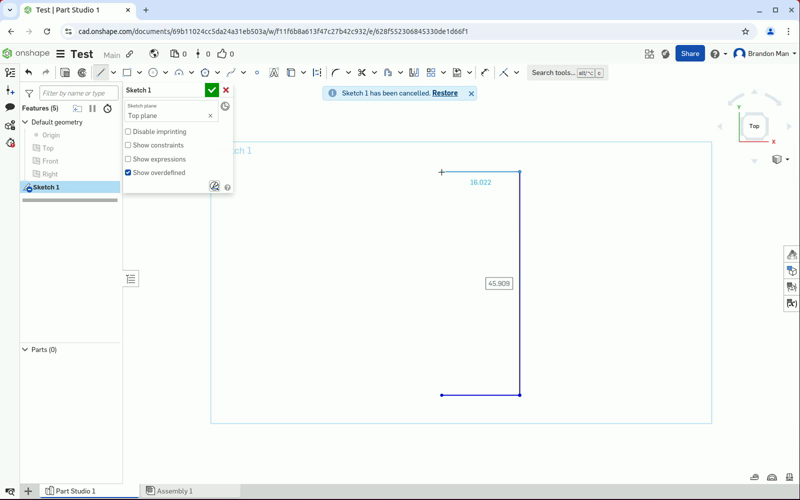
key_up(shift)
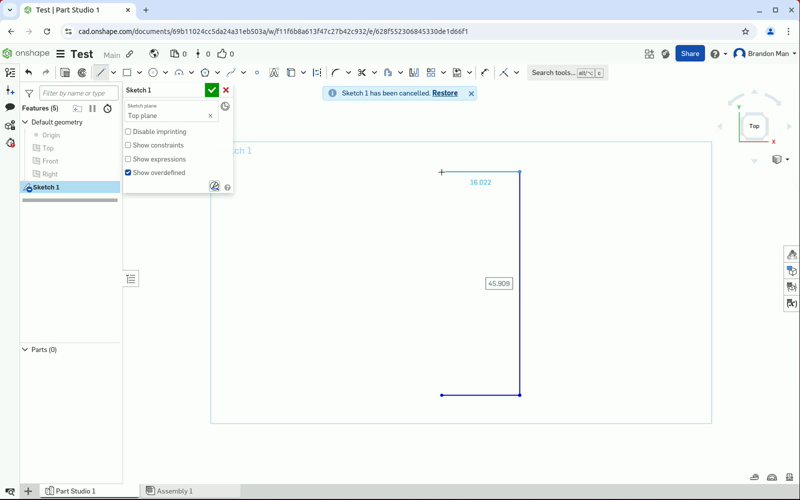
key_down(shift)
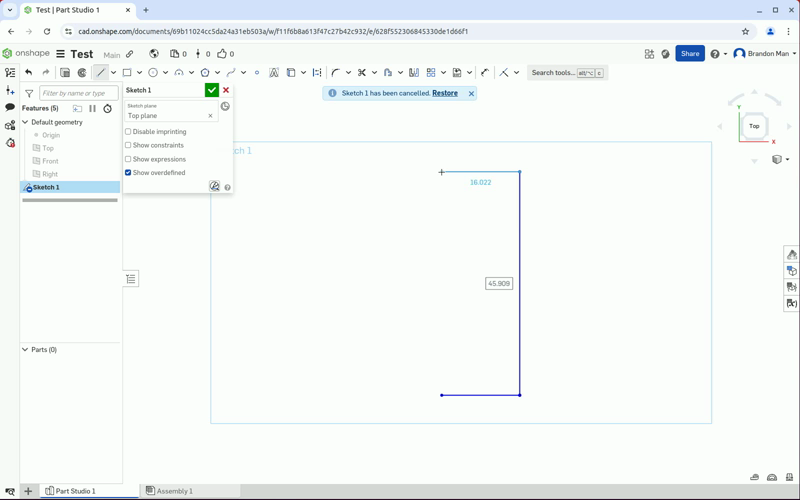
mouse_move(441, 395)
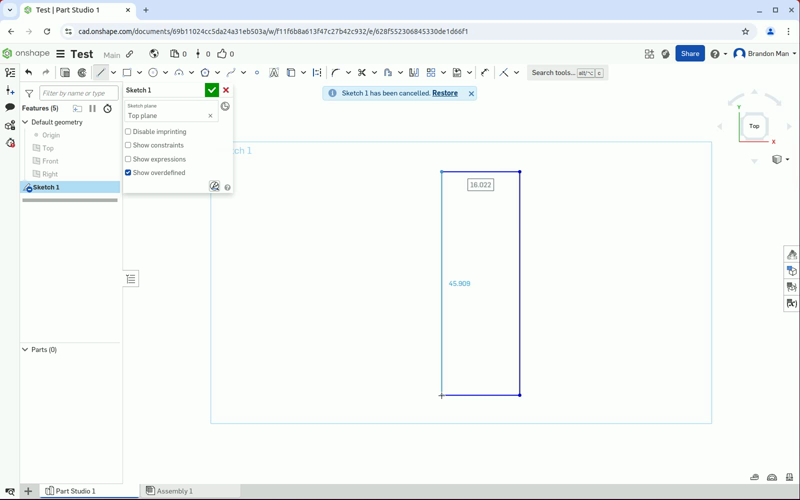
key_up(shift)
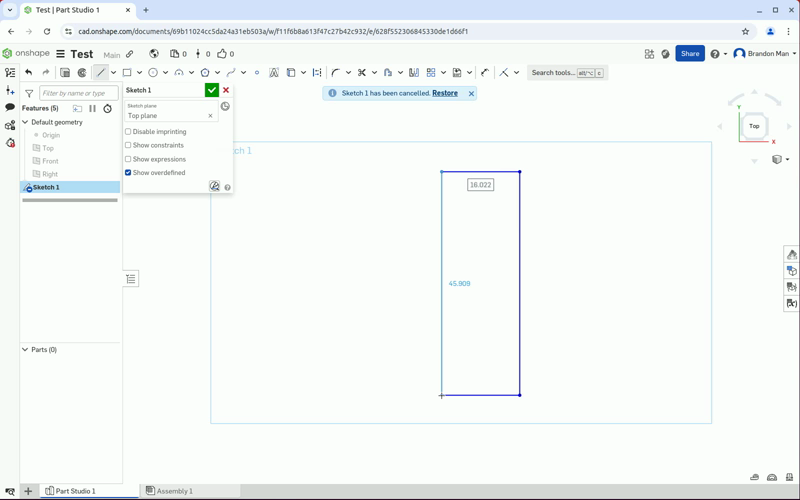
click(441, 395)
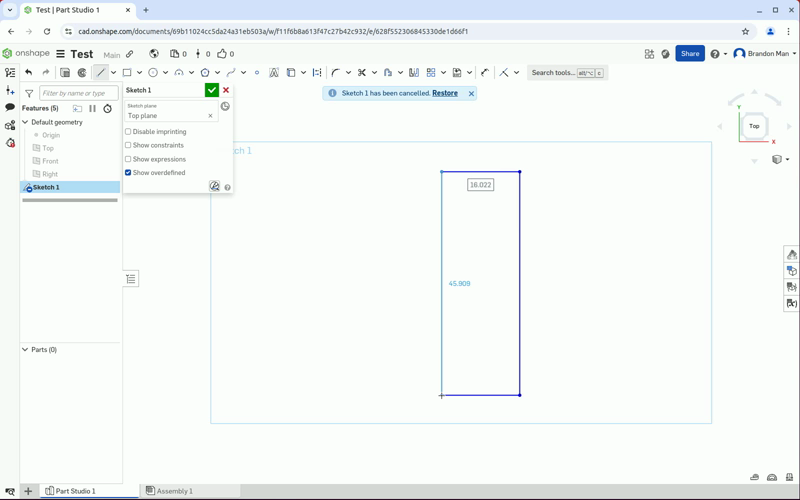
key(esc)
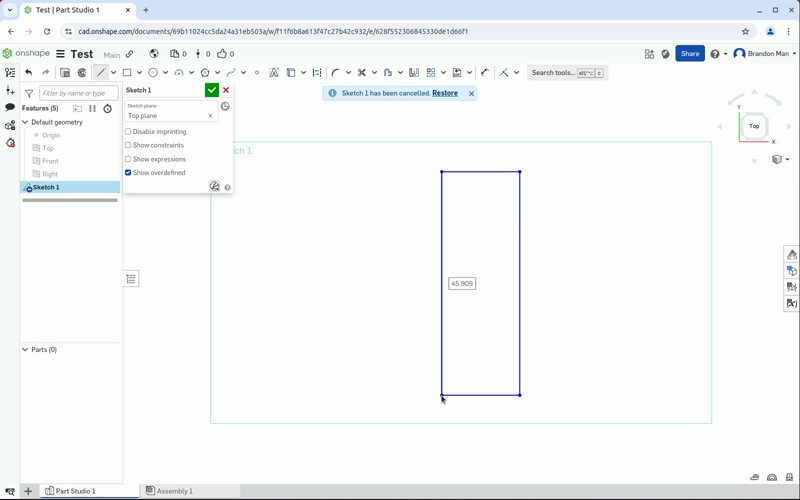
mouse_move(490, 344)
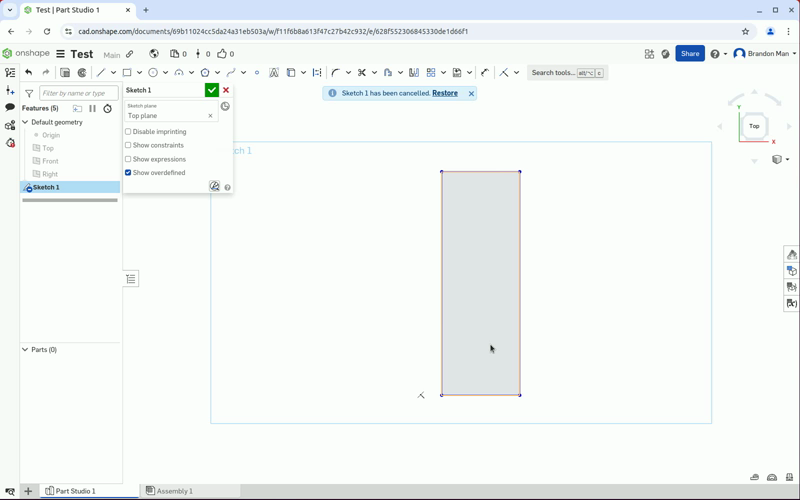
click(490, 344)
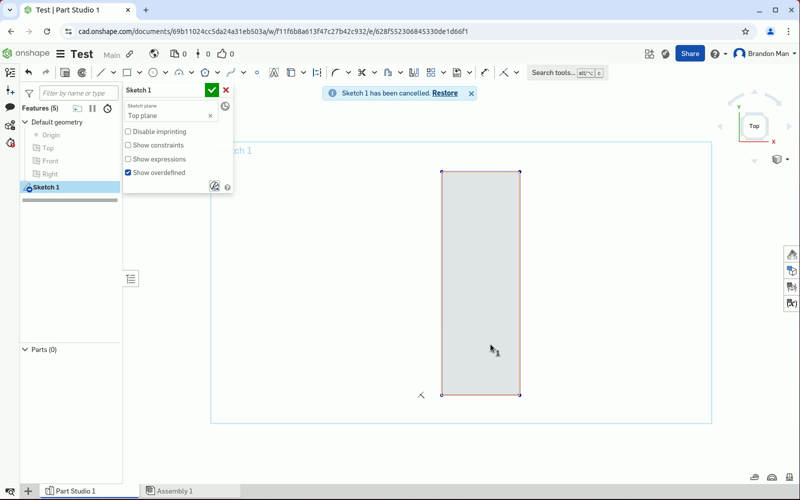
mouse_move(73, 352)
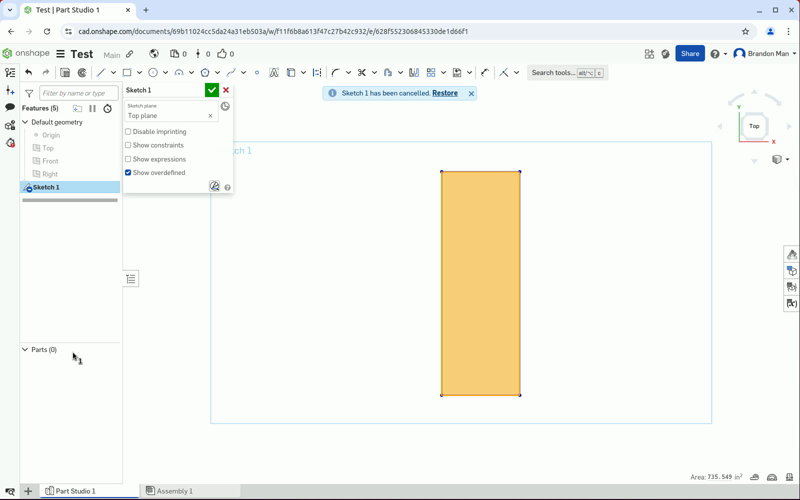
key(shift+y)
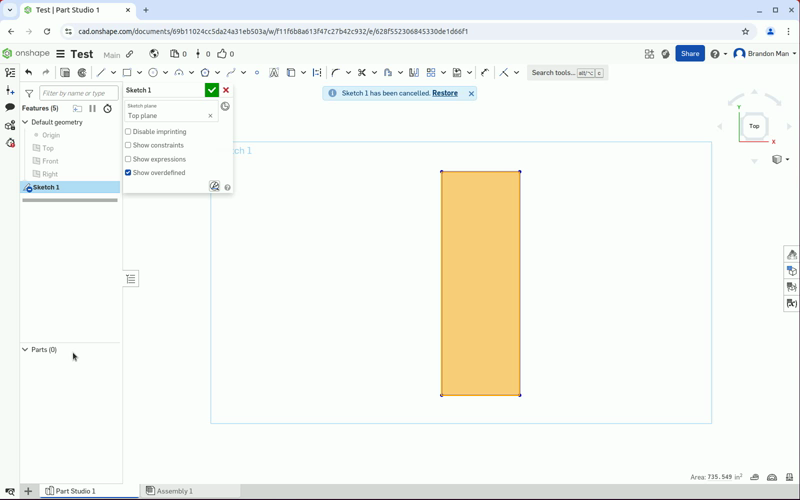
key(shift+e)
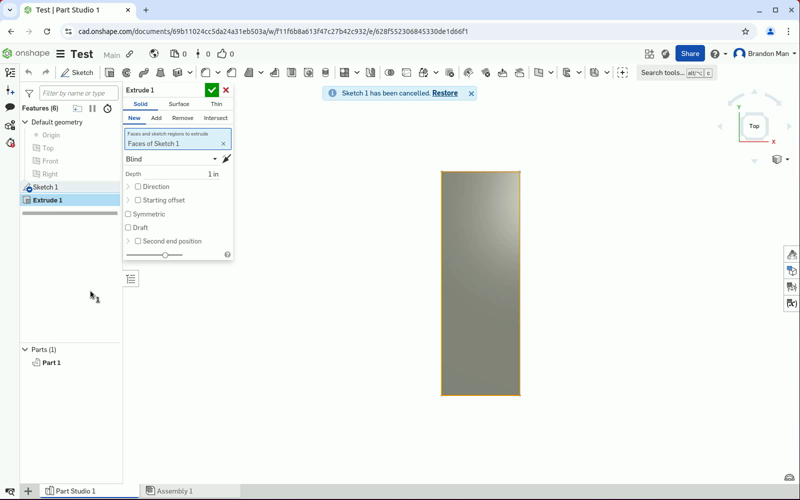
mouse_move(143, 106)
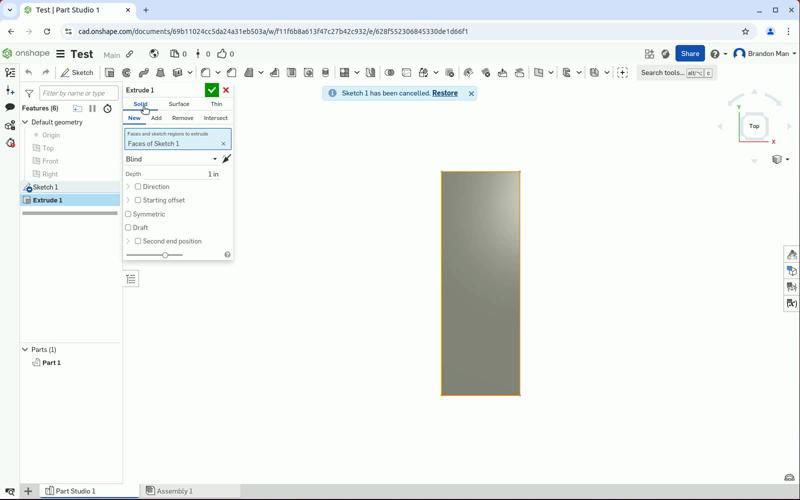
click(143, 106)
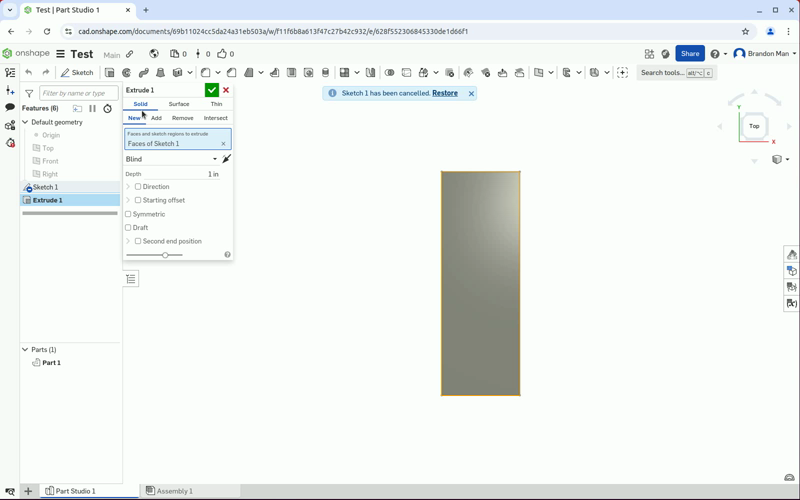
mouse_move(137, 120)
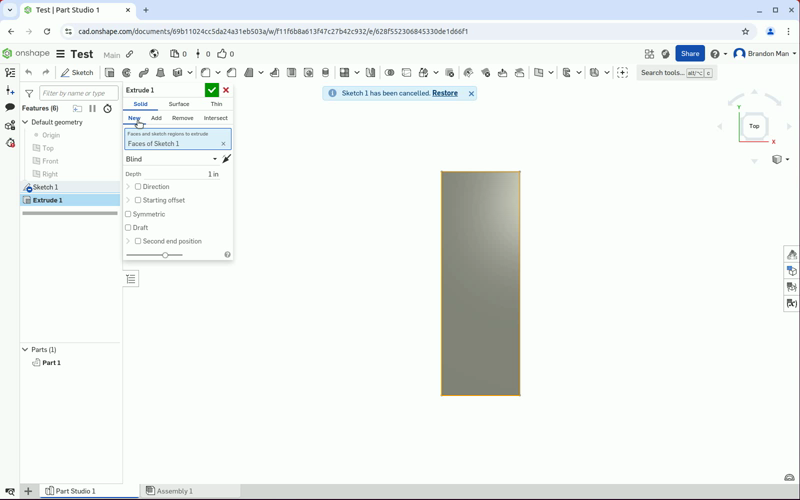
click(137, 120)
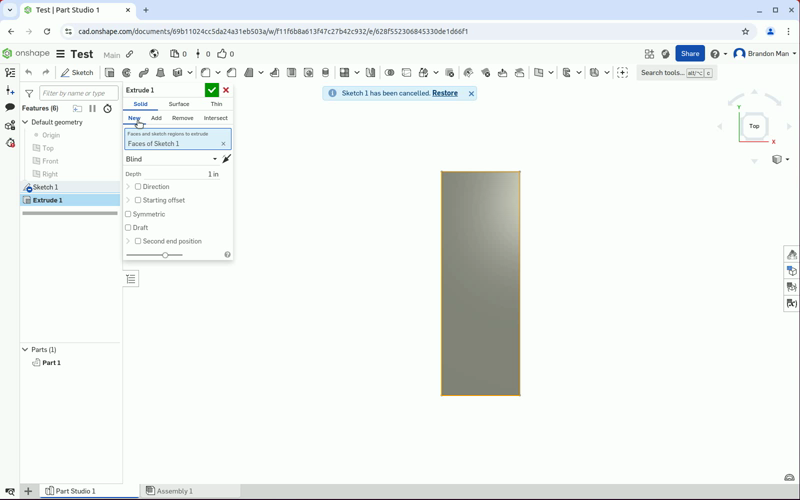
key(tab, 4)
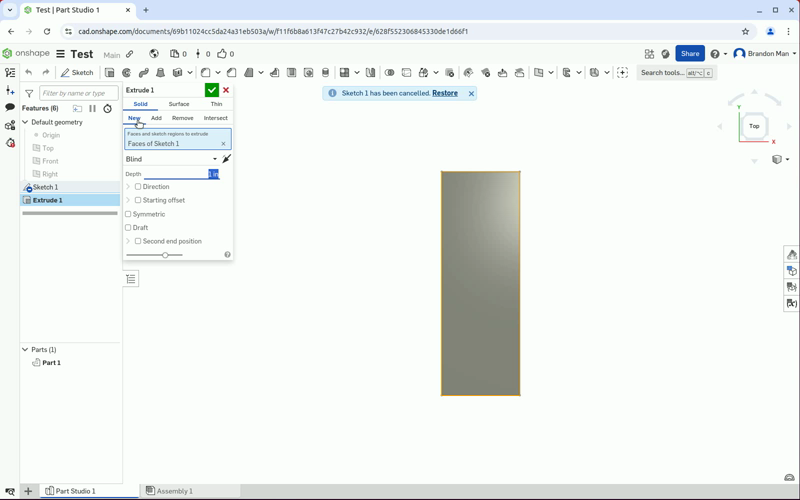
text(7.703)
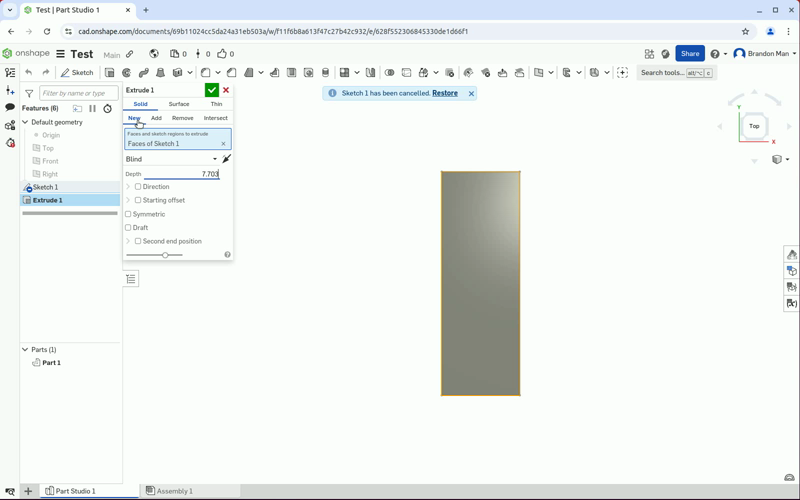
key(enter)
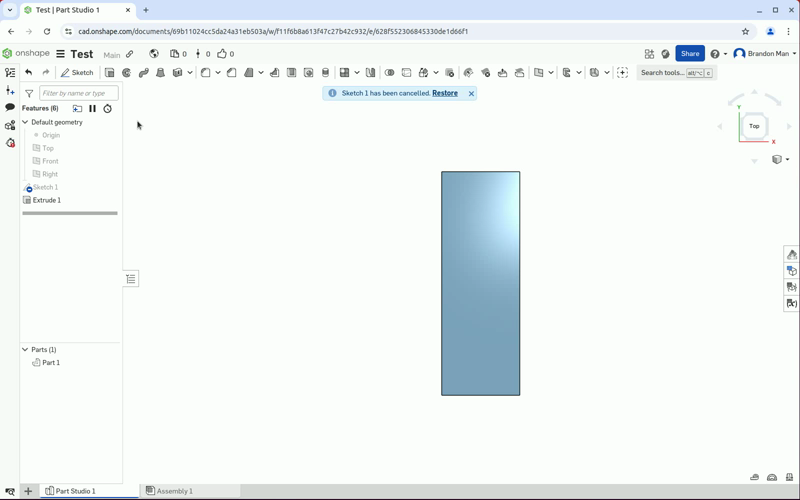
key(shift+h)
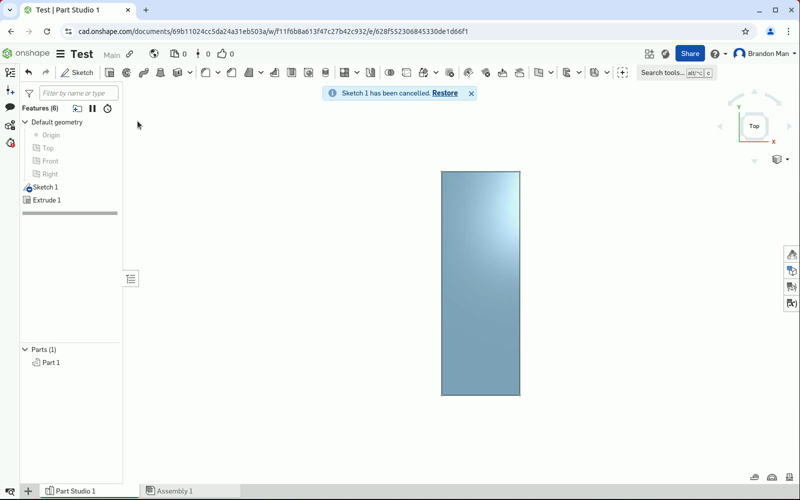
key(shift+h)
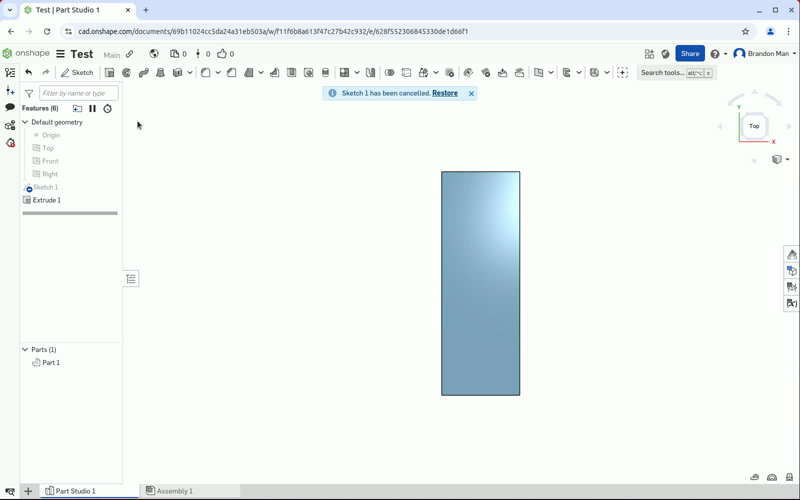
mouse_move(73, 189)
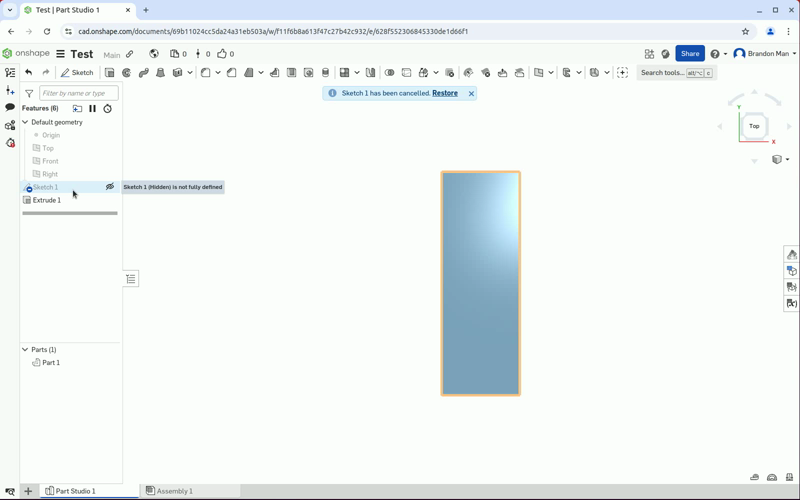
click(73, 189)
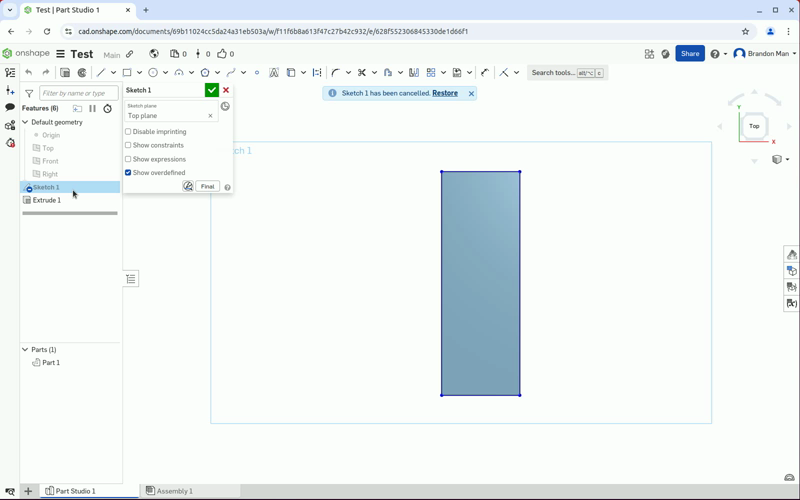
mouse_move(229, 92)
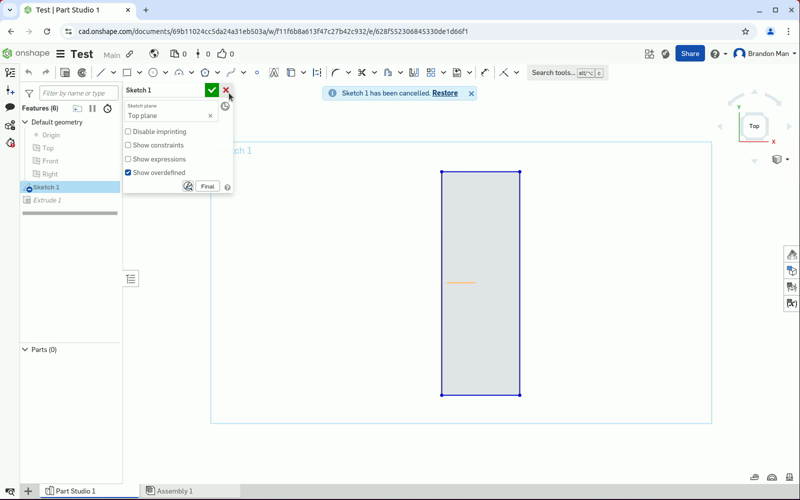
click(229, 92)
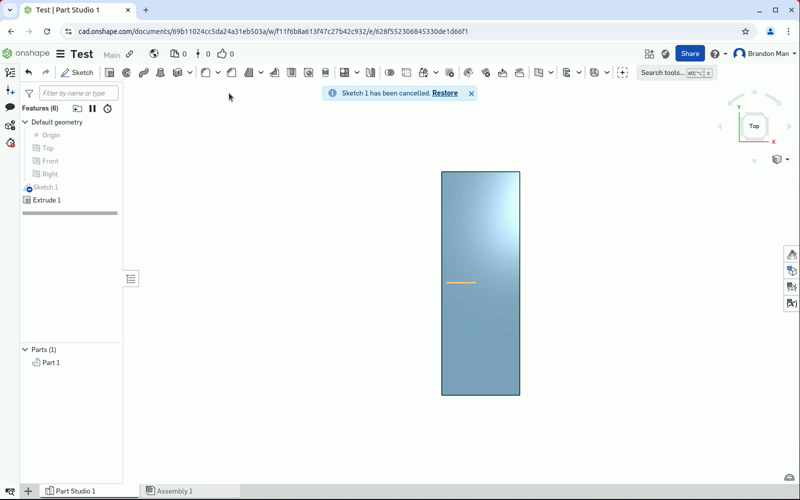
mouse_move(541, 75)
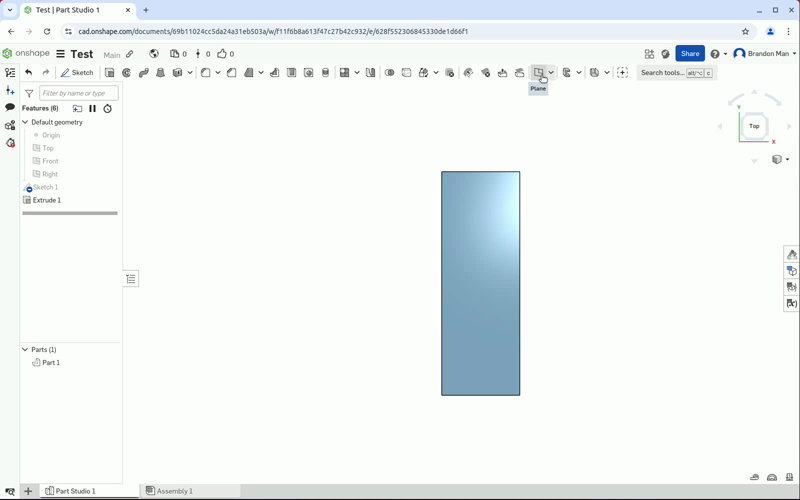
click(541, 75)
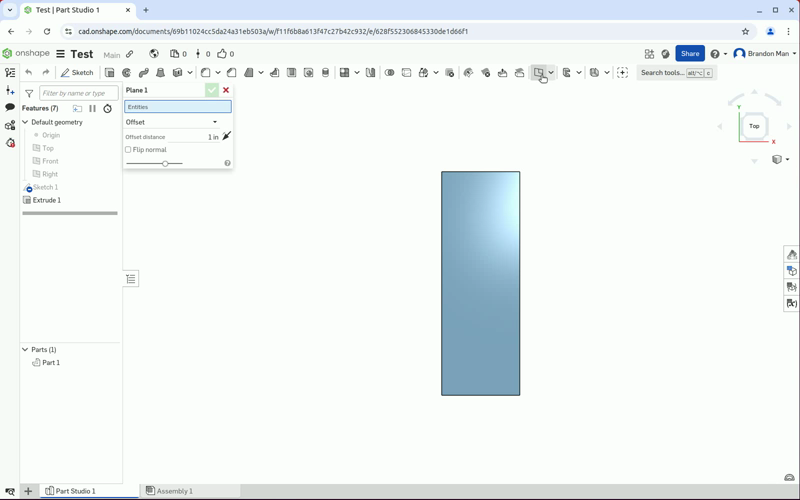
mouse_move(73, 150)
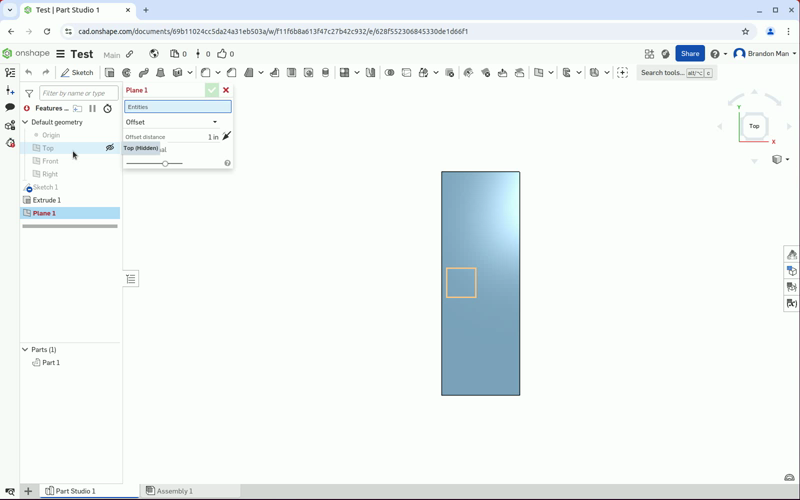
click(73, 150)
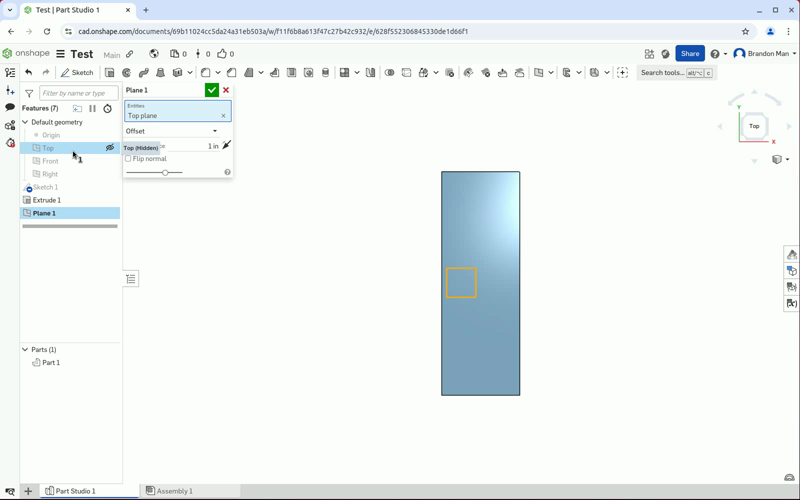
key(tab, 2)
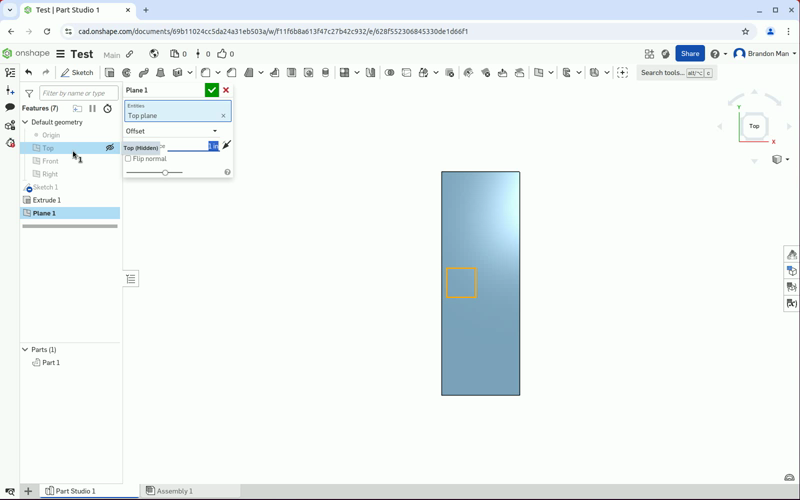
text(7.703)
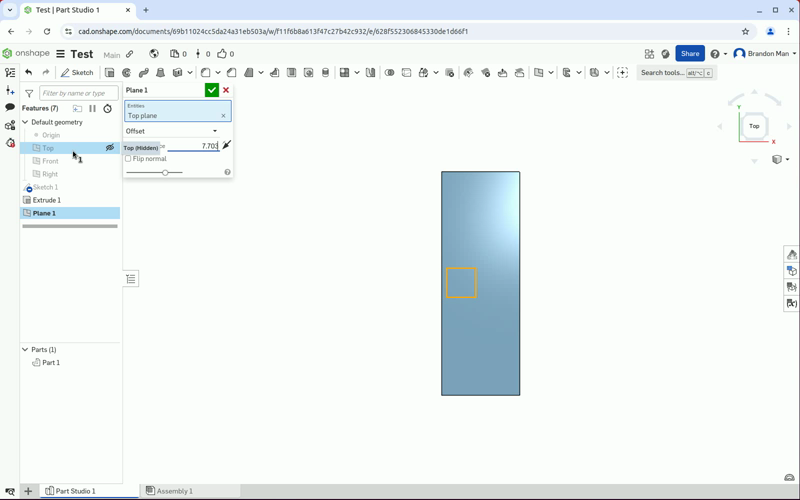
key(enter, 2)
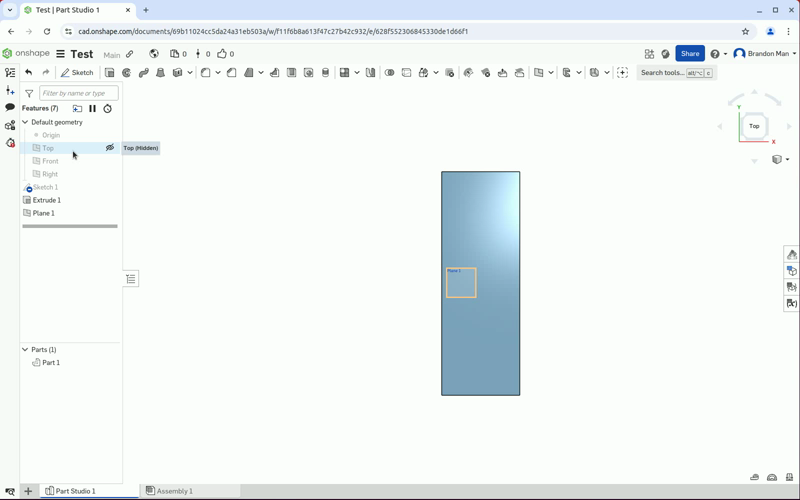
key(shift+s)
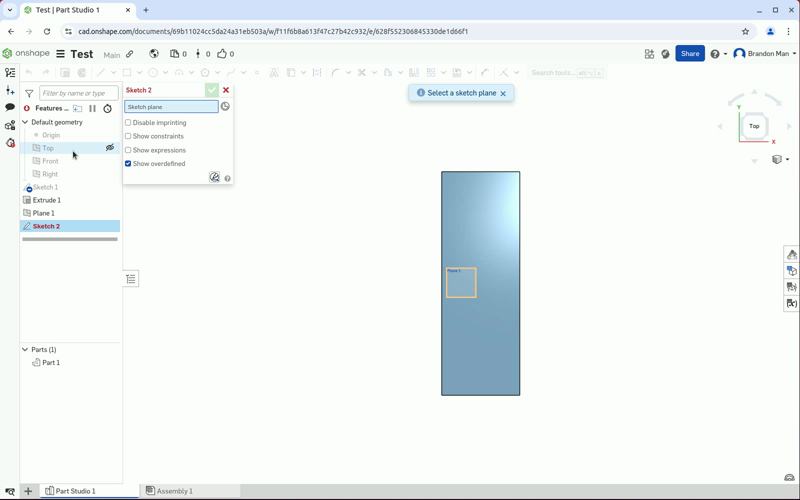
mouse_move(73, 215)
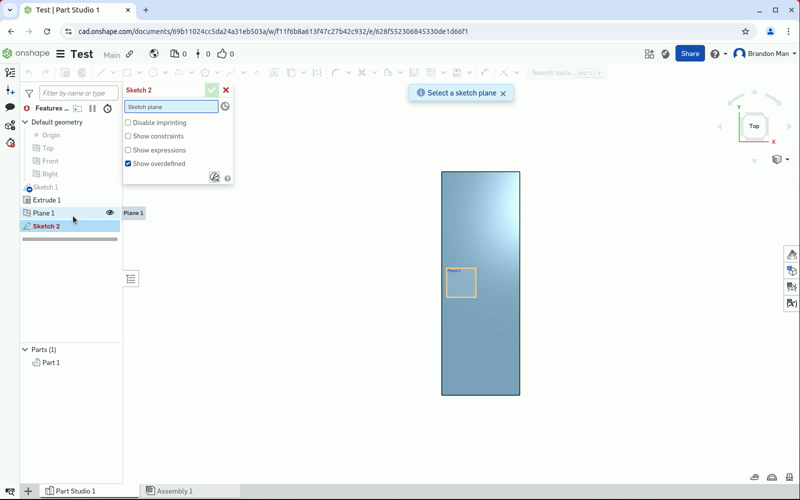
click(73, 215)
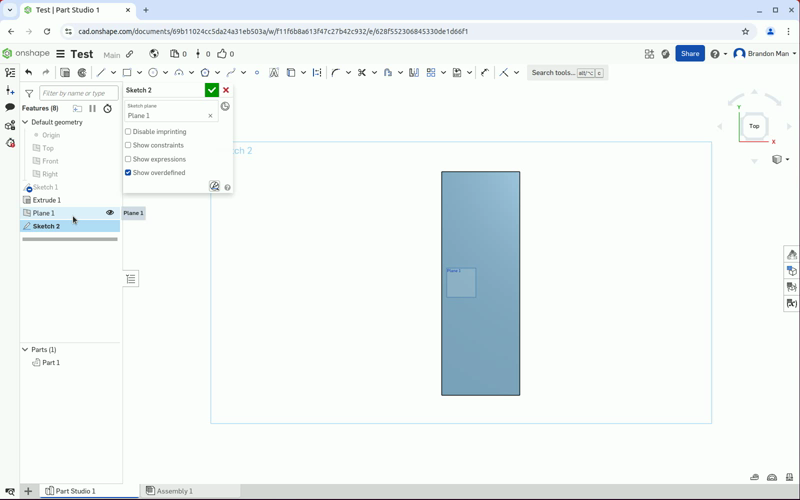
mouse_move(73, 352)
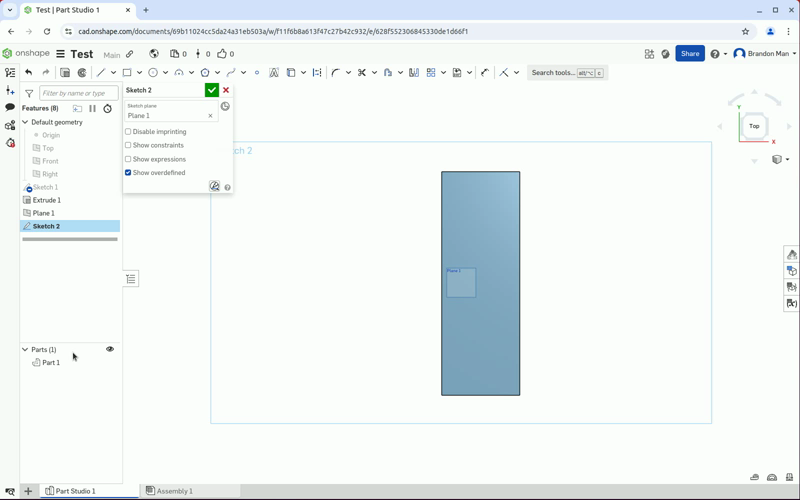
key(y)
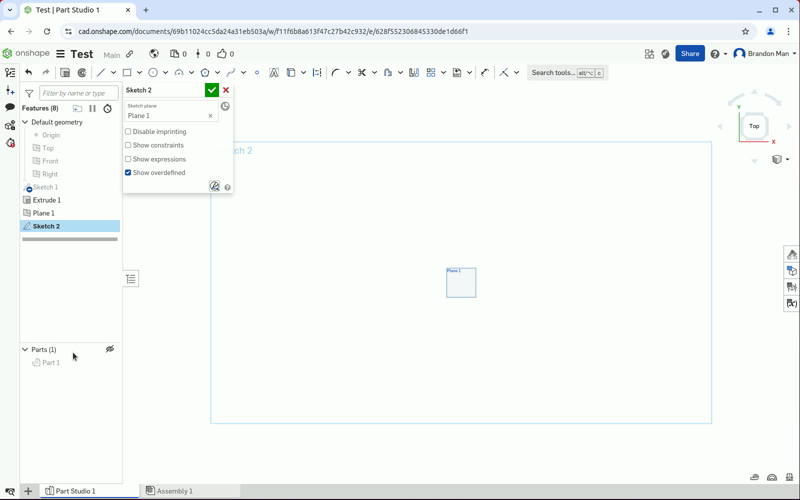
key(l)
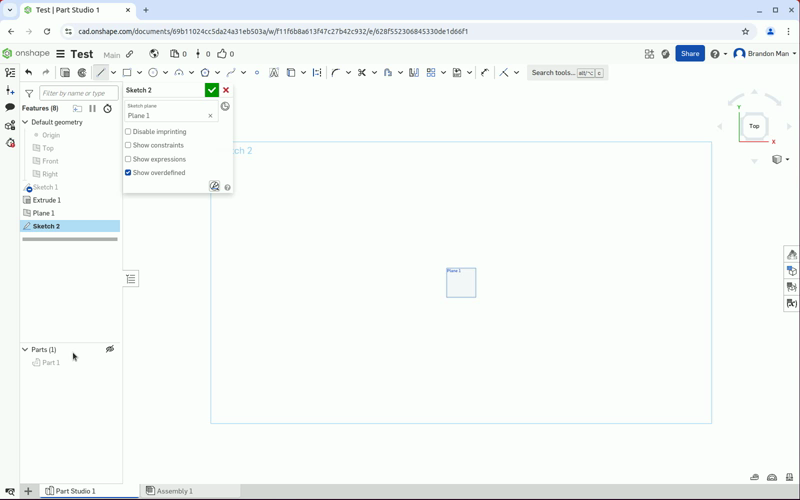
key_down(shift)
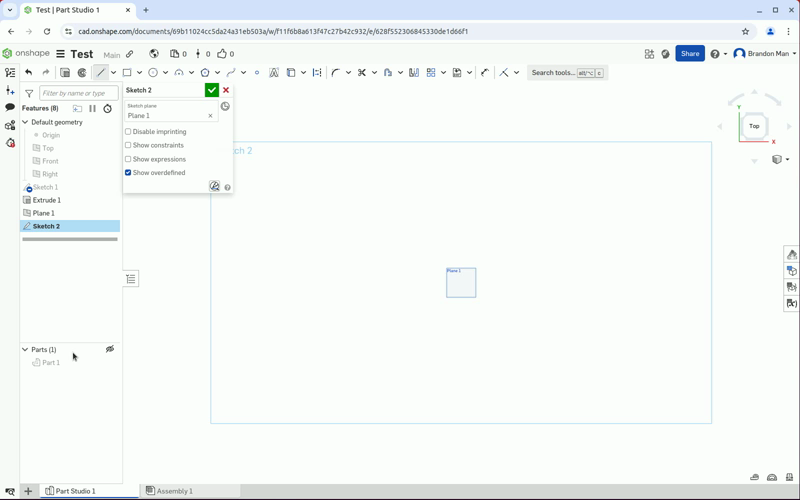
mouse_move(449, 388)
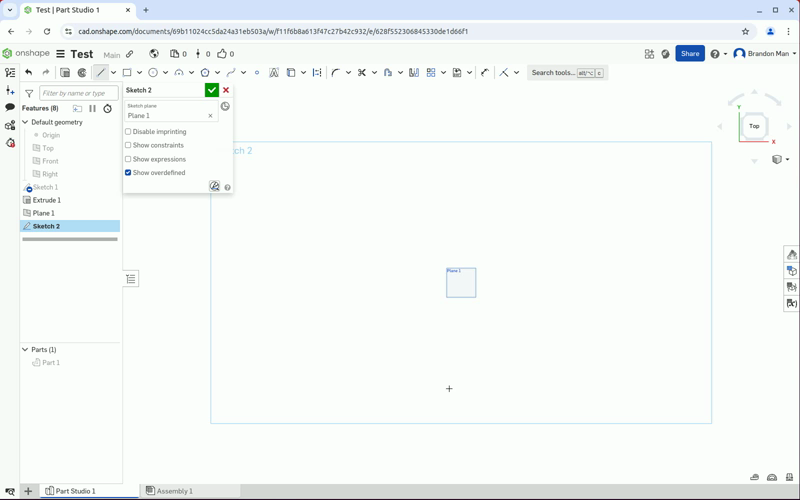
click(449, 388)
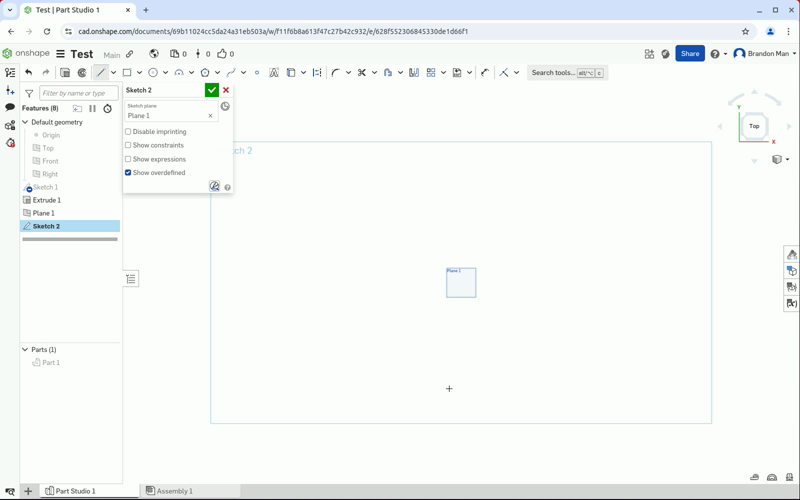
key_up(shift)
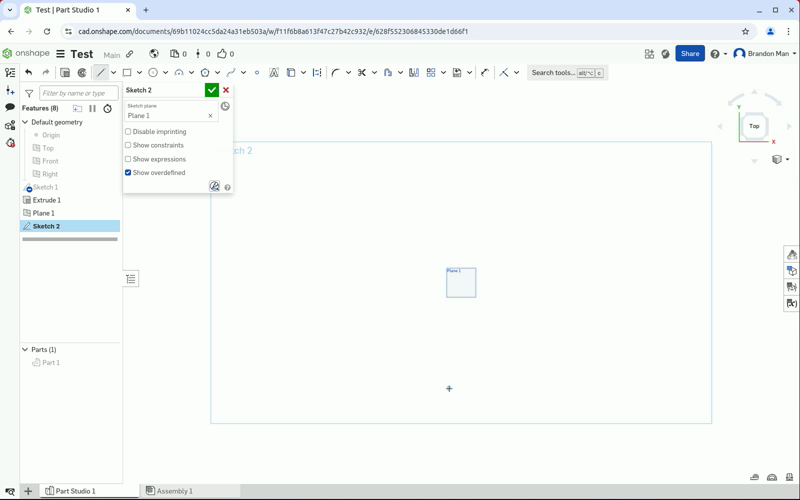
key_down(shift)
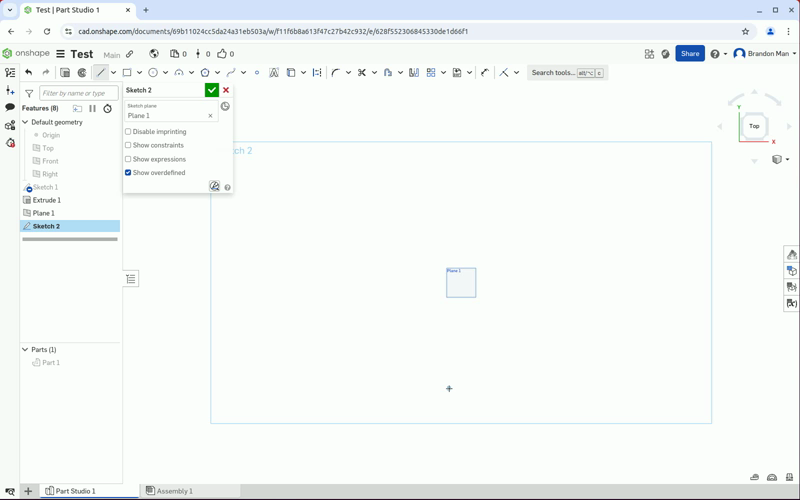
mouse_move(513, 388)
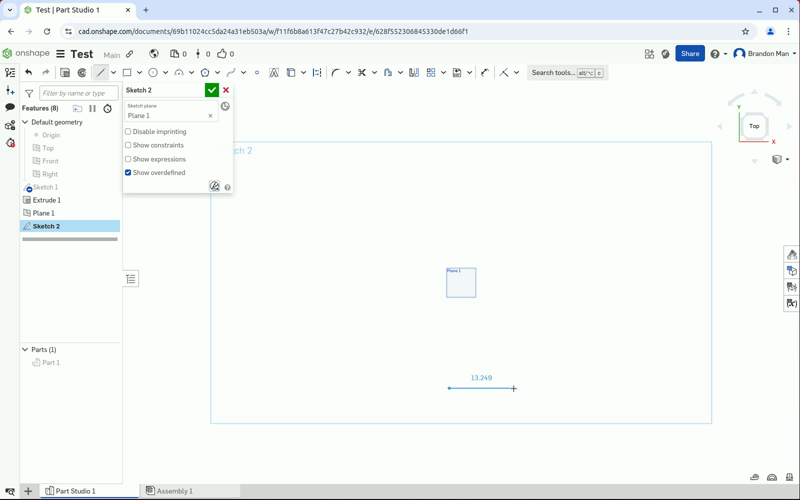
click(513, 388)
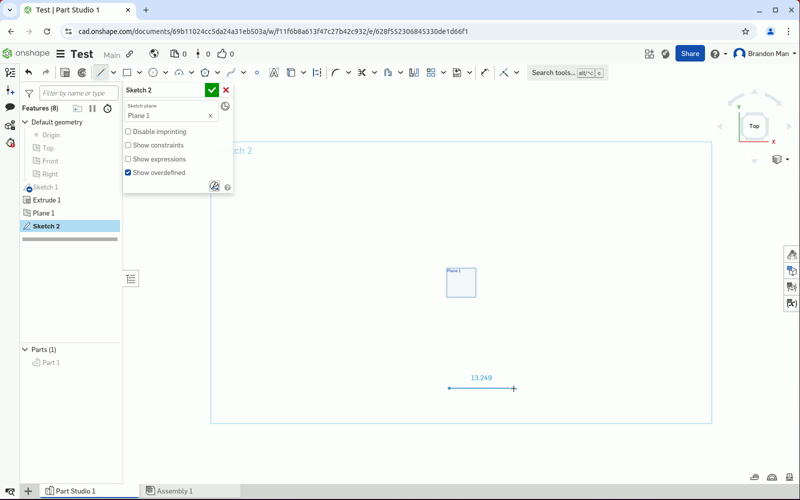
key_up(shift)
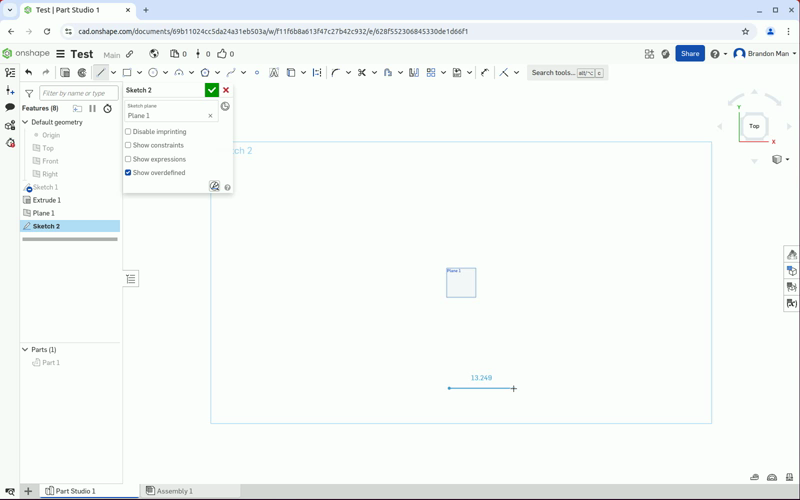
key_down(shift)
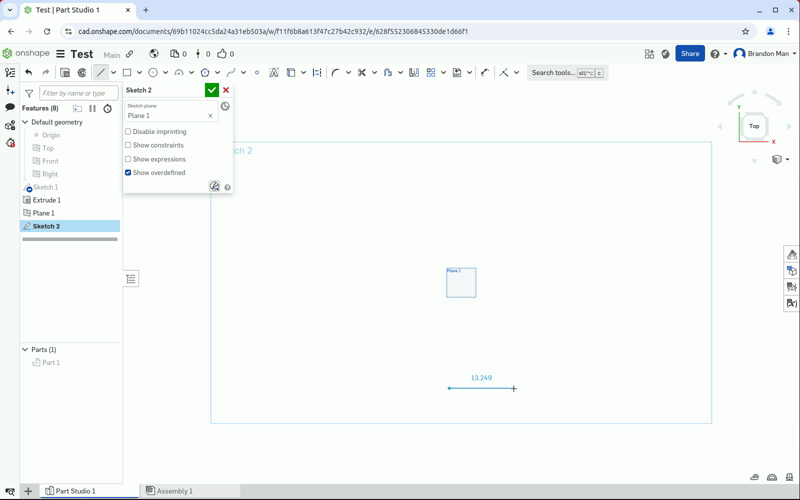
mouse_move(513, 177)
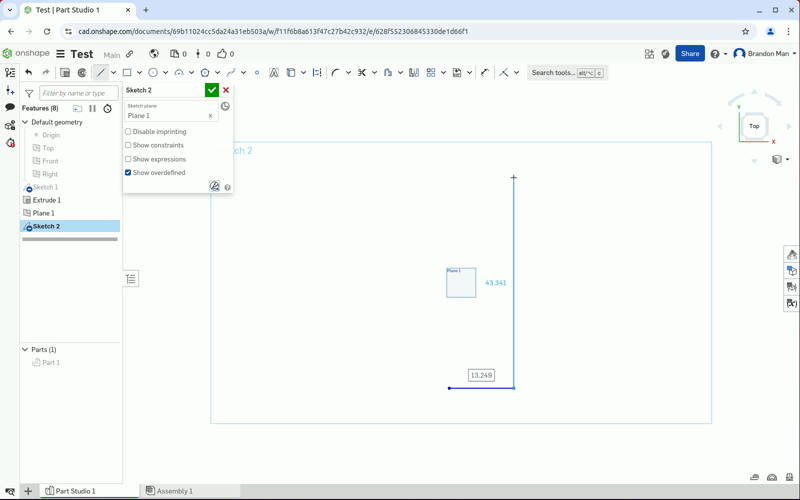
click(513, 177)
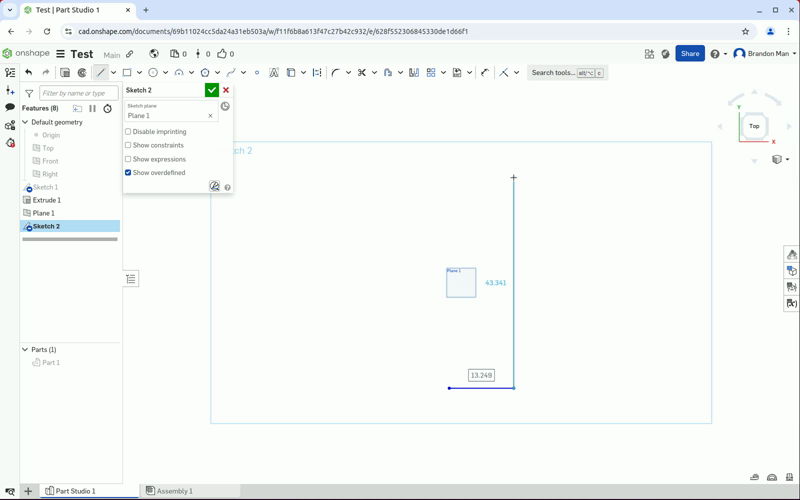
key_up(shift)
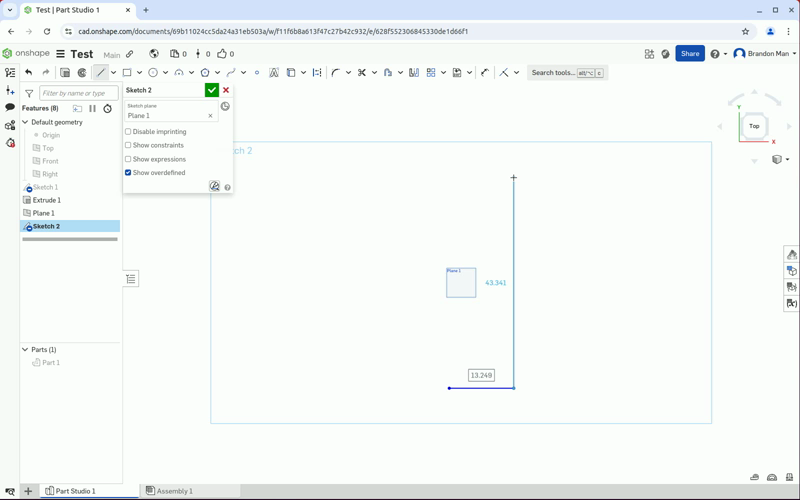
key_down(shift)
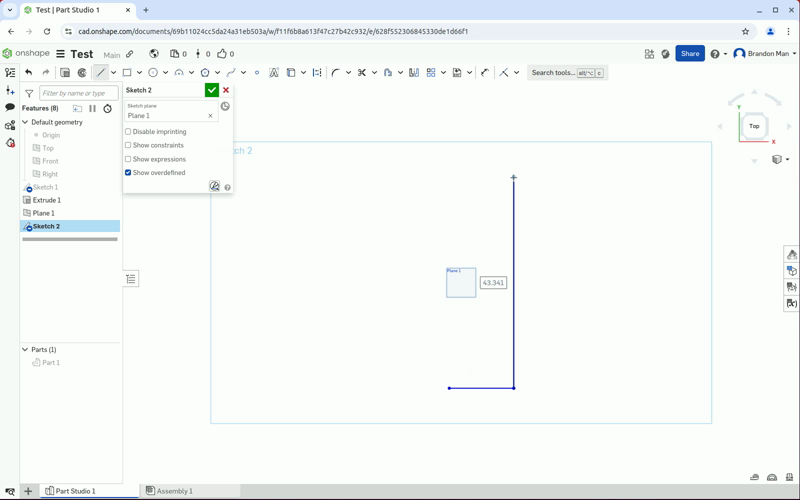
mouse_move(449, 177)
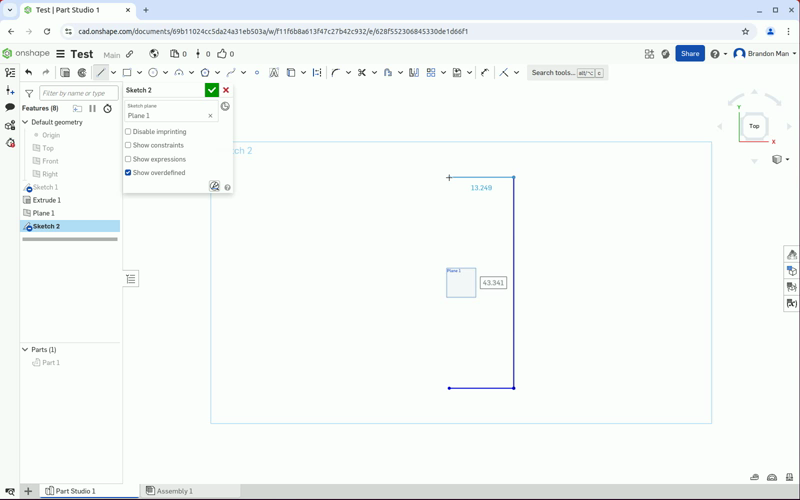
click(449, 177)
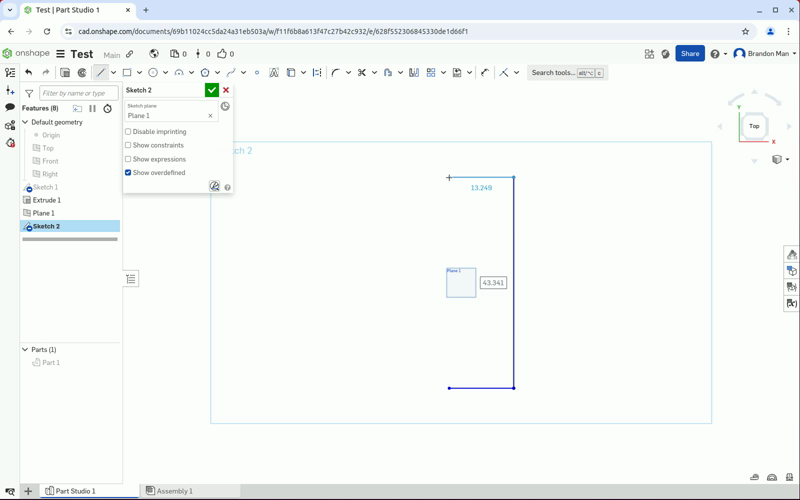
key_up(shift)
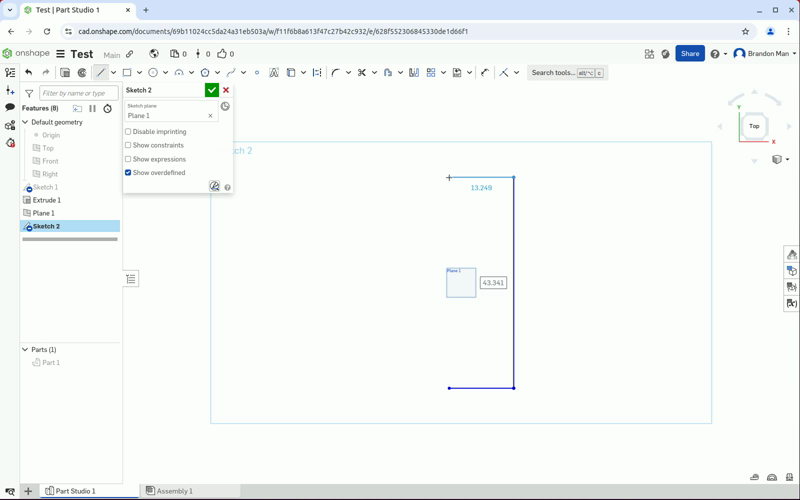
key_down(shift)
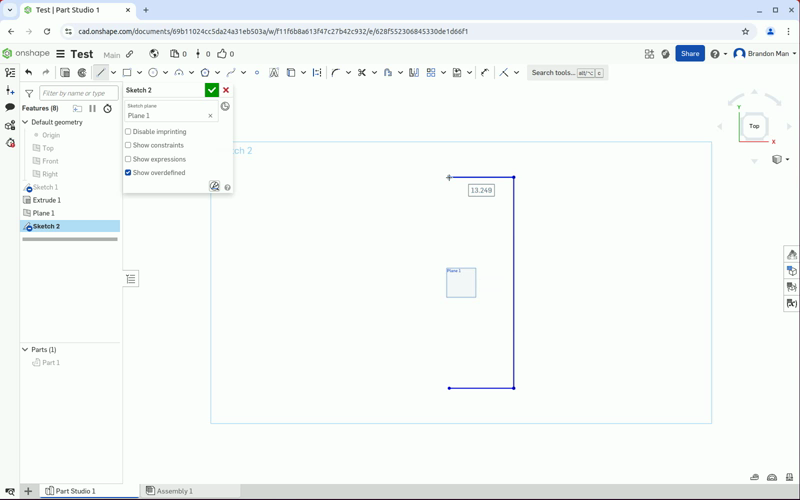
mouse_move(449, 388)
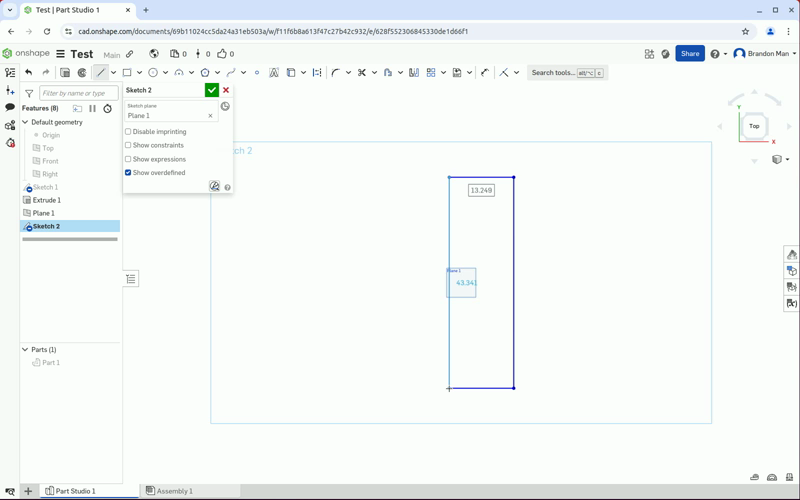
key_up(shift)
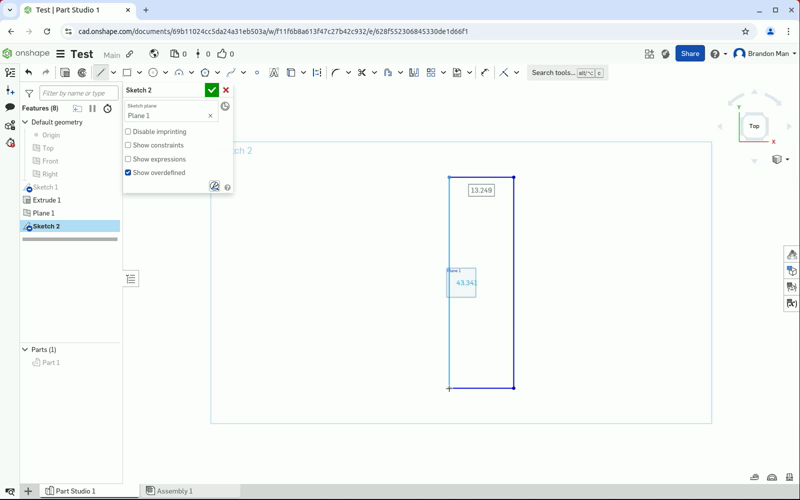
click(449, 388)
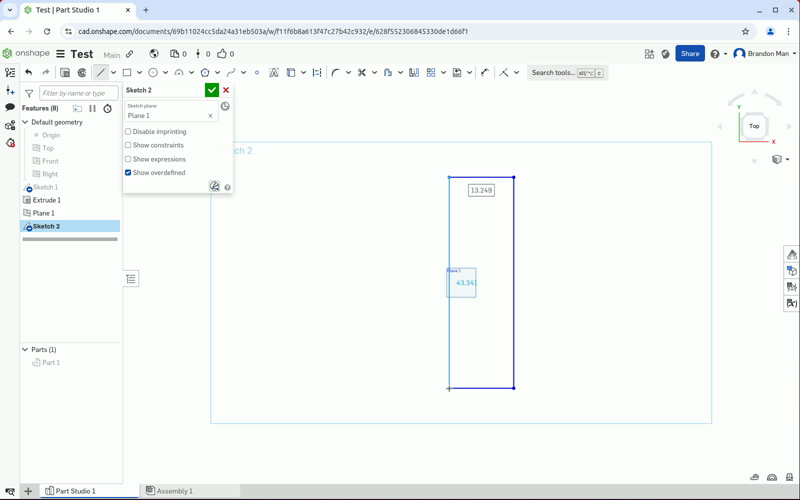
key(esc)
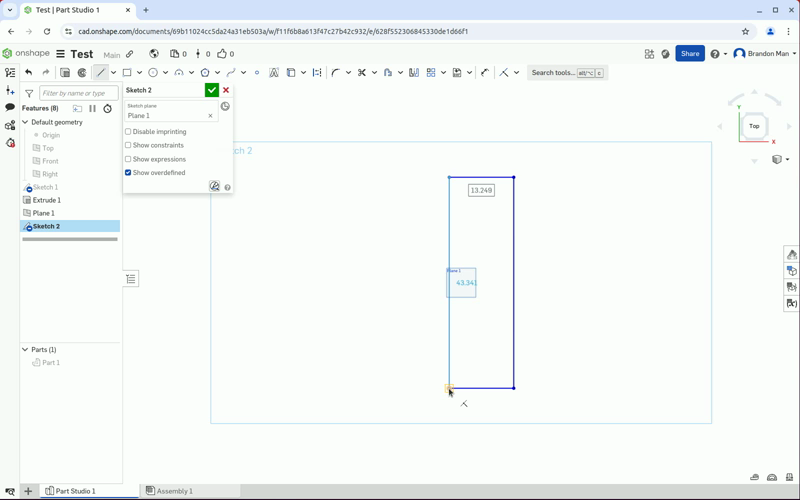
mouse_move(470, 224)
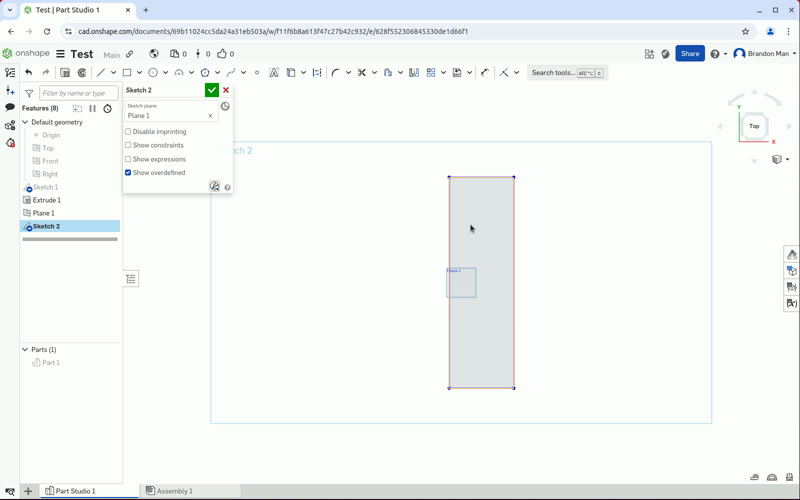
click(470, 224)
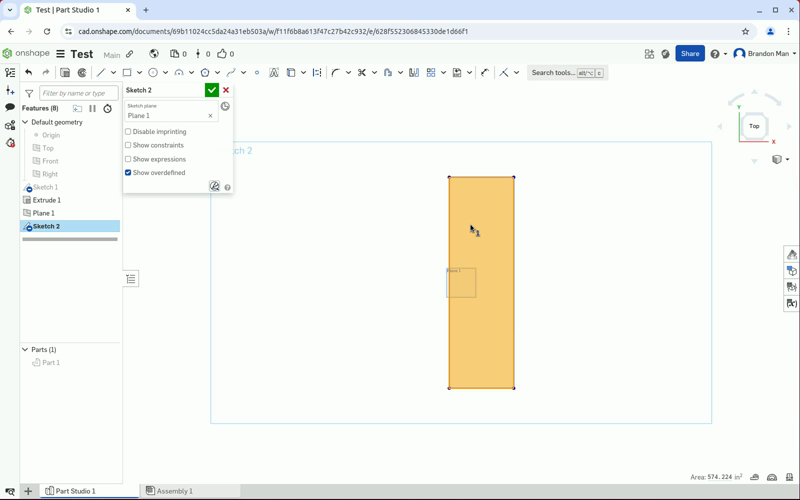
mouse_move(73, 352)
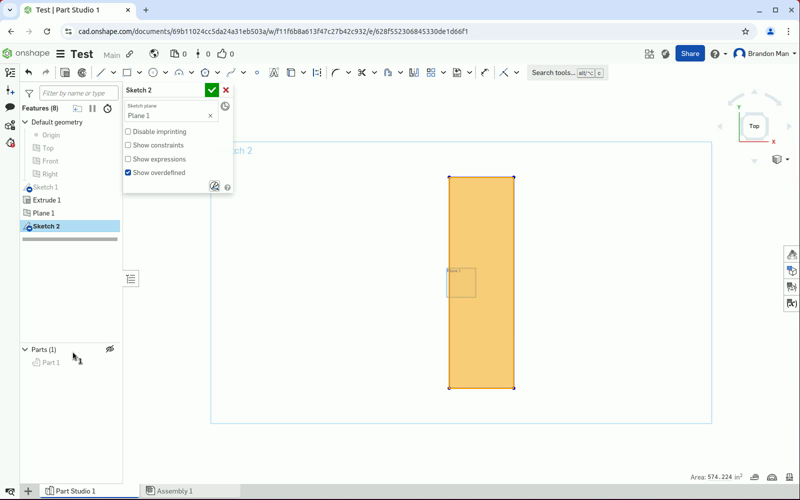
key(shift+y)
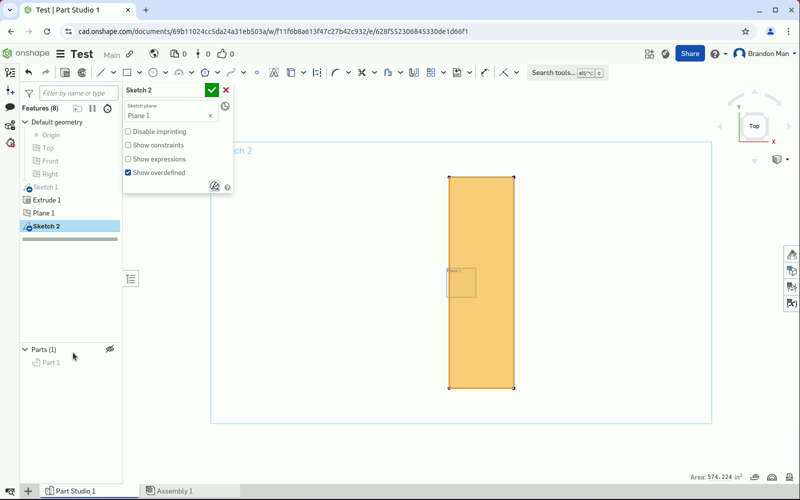
key(shift+e)
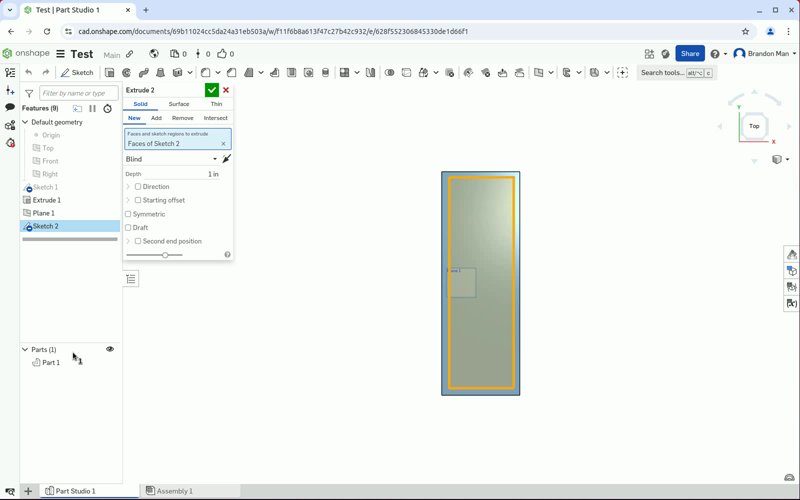
mouse_move(143, 106)
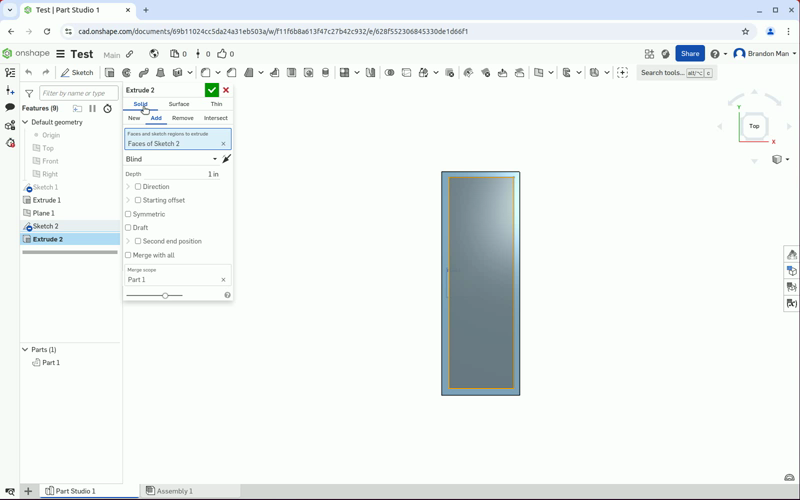
click(143, 106)
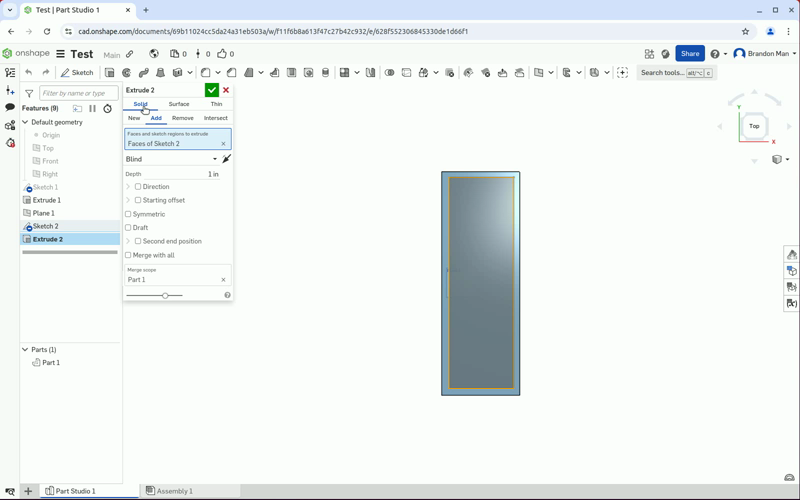
mouse_move(186, 120)
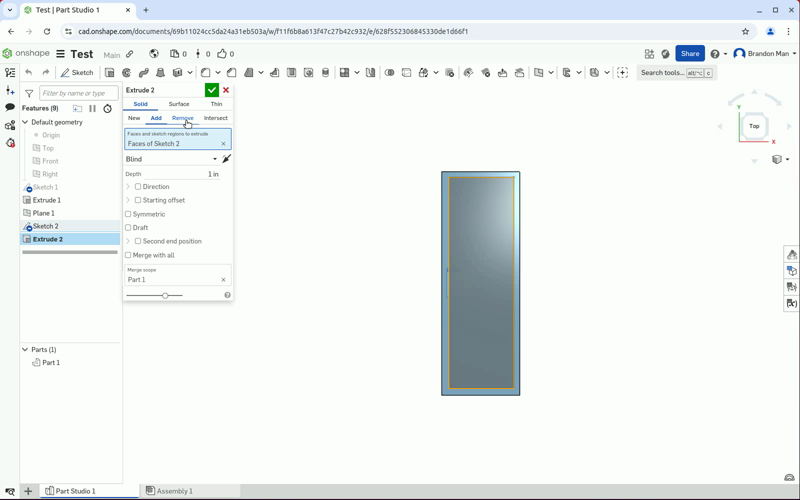
click(186, 120)
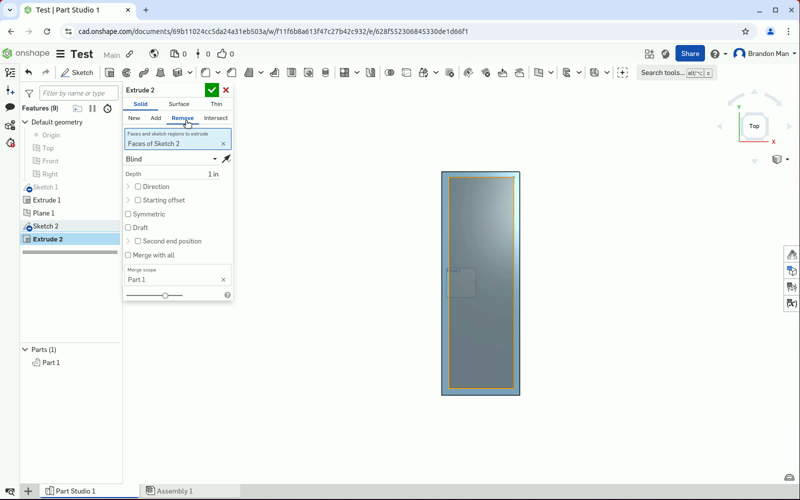
key(tab, 4)
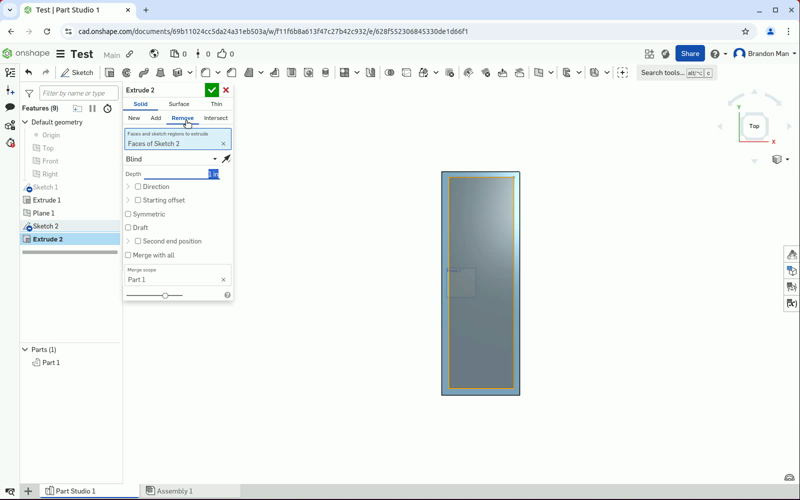
text(6.258)
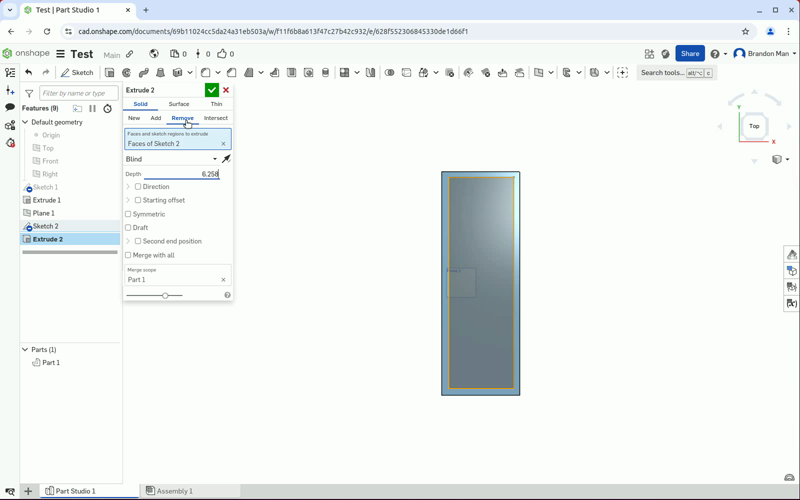
key(tab, 6)
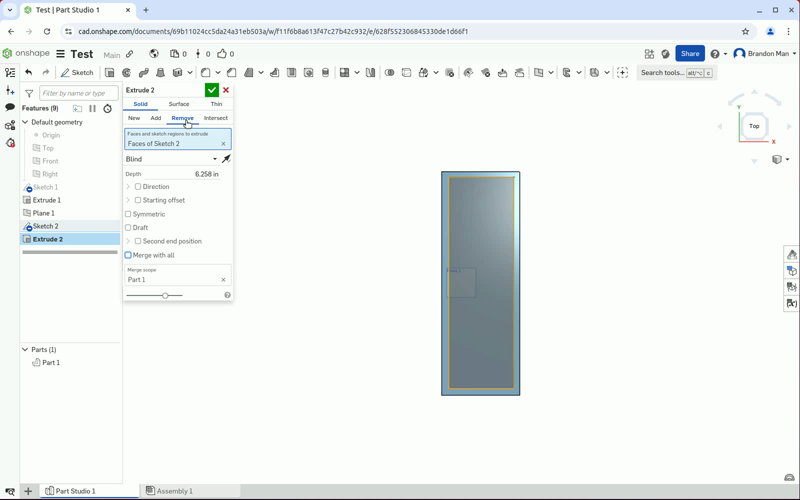
key(space)
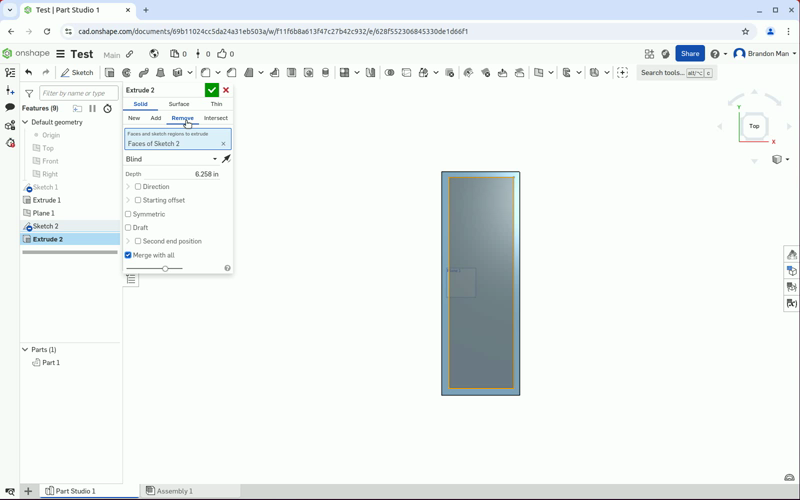
key(enter)
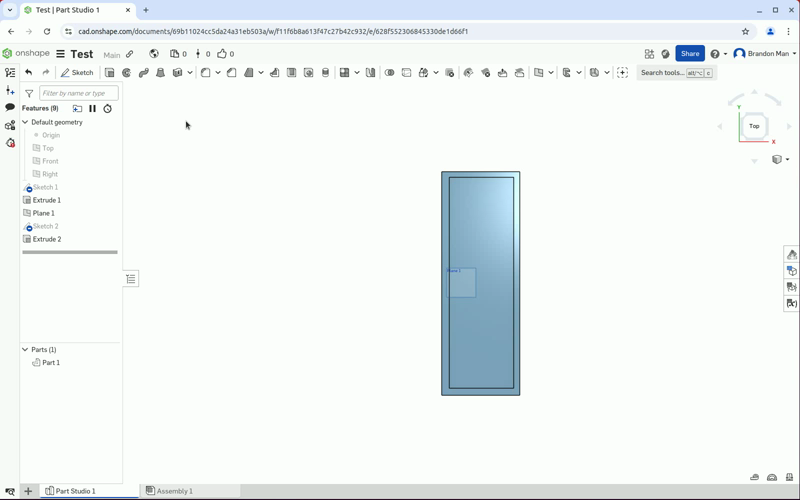
key(shift+h)
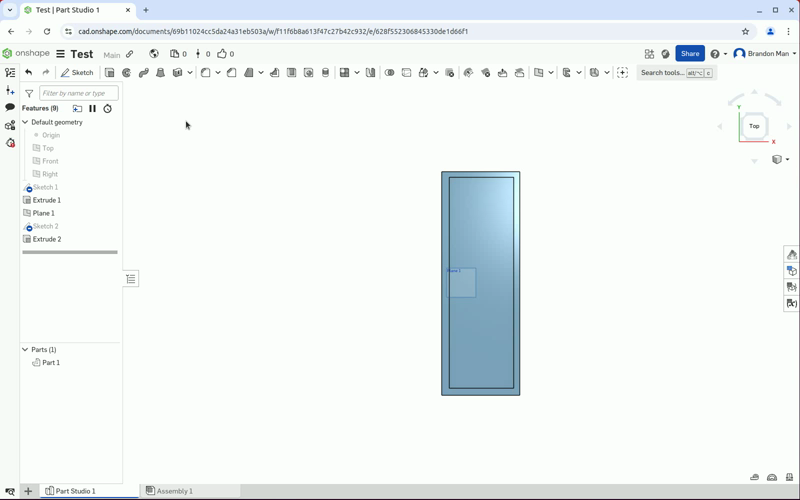
key(shift+h)
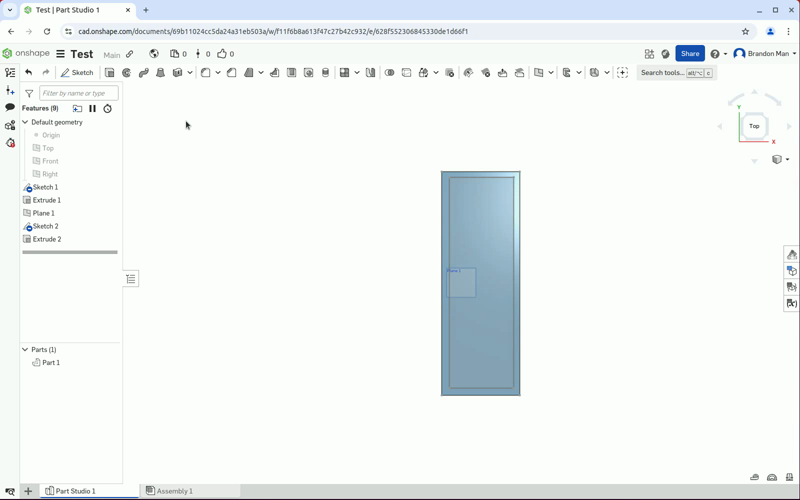
key(shift+7)
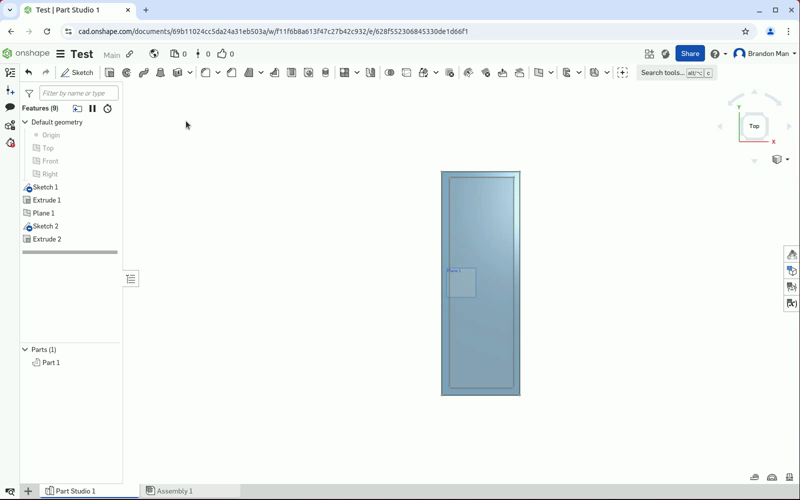
key(up, 3)
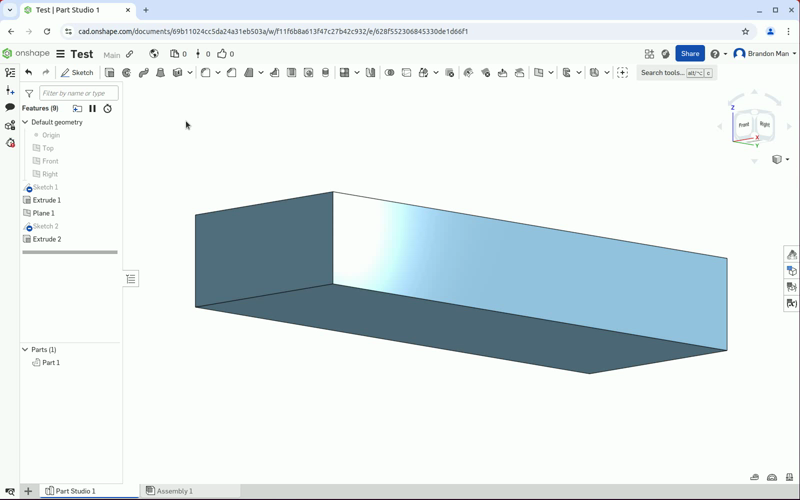
key(left, 3)
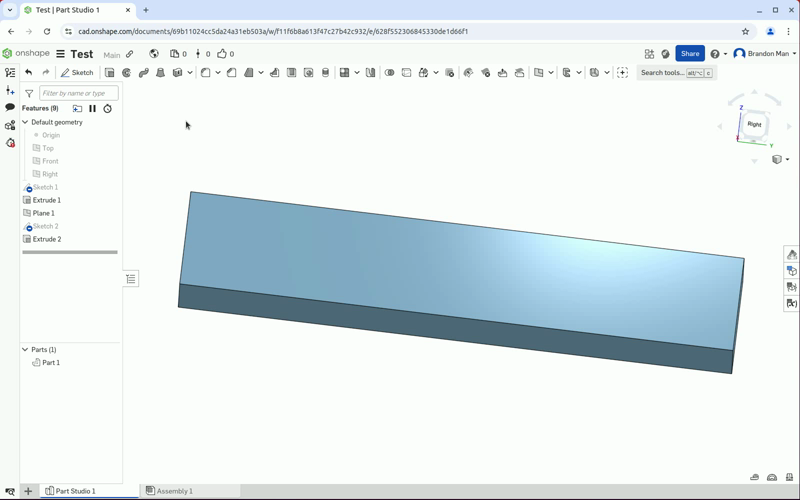
key(right, 3)
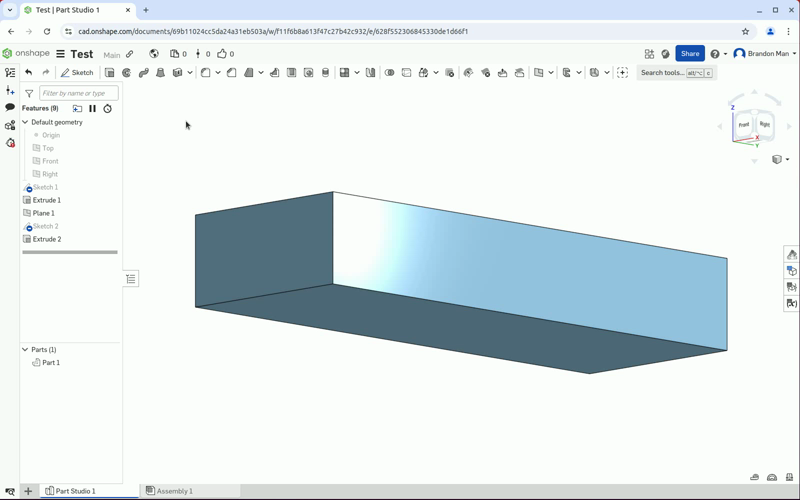
key(down, 3)
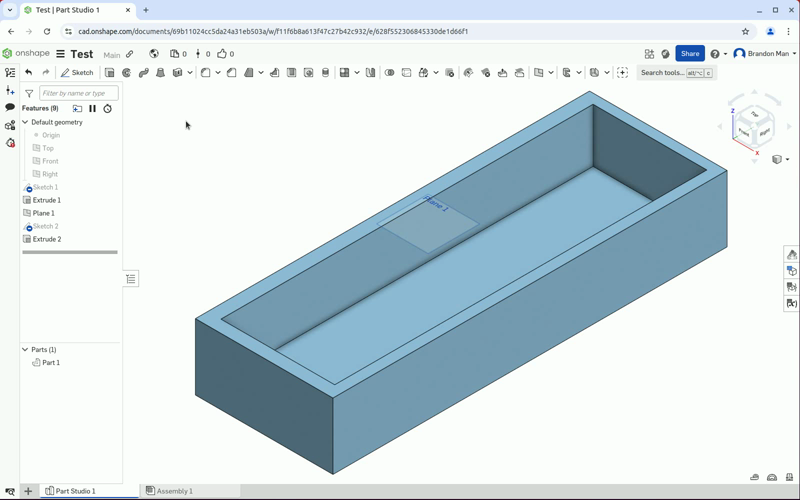
mouse_move(73, 189)
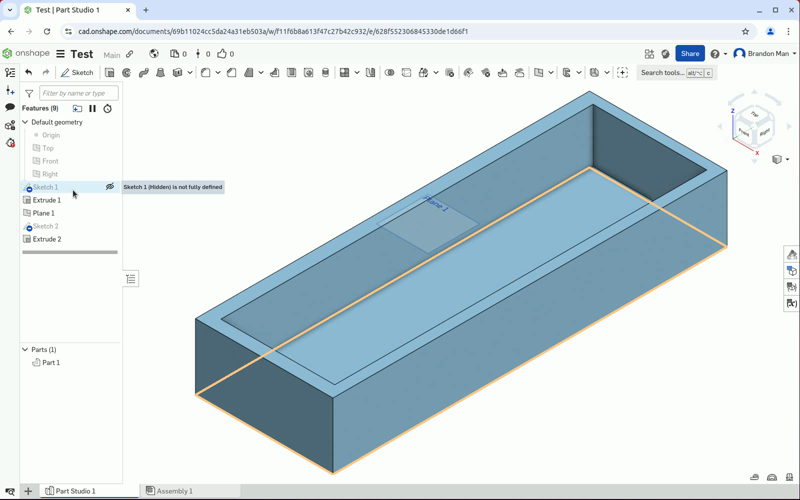
click(73, 189)